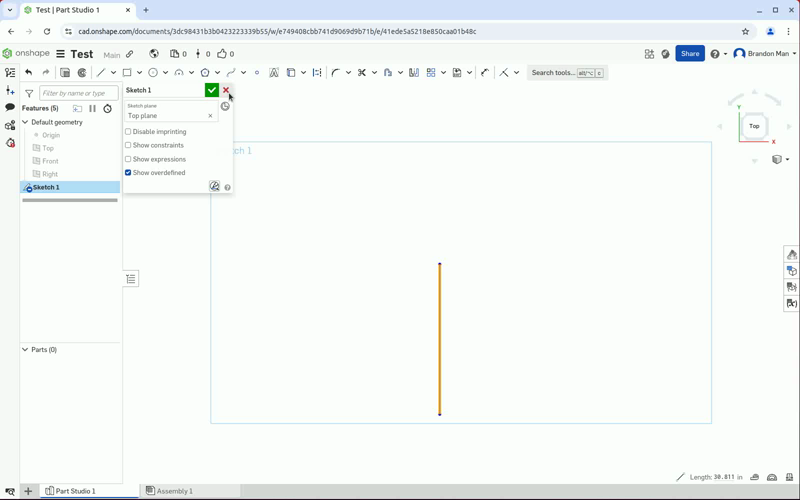
key(shift+h)
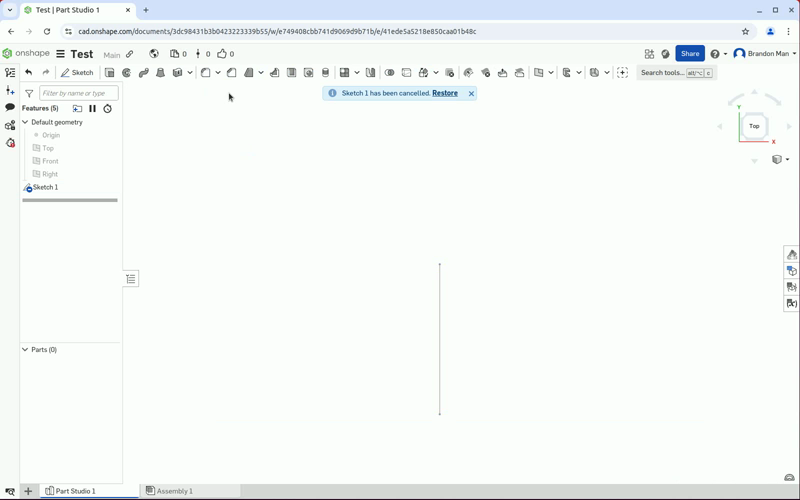
key(shift+s)
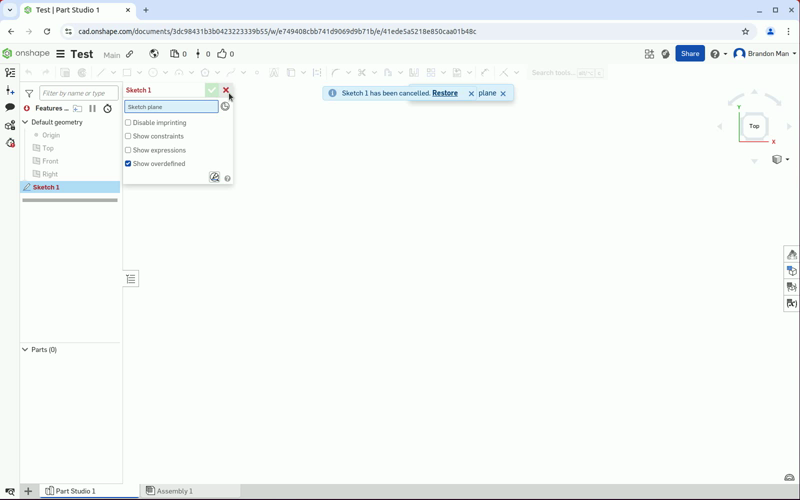
mouse_move(73, 150)
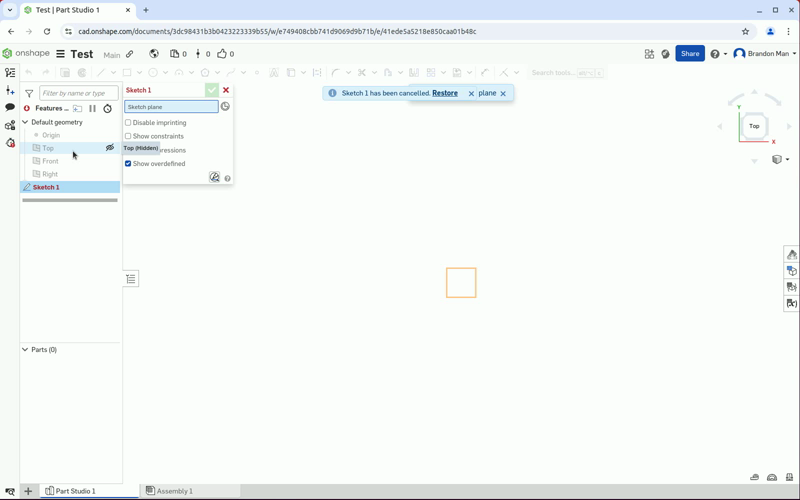
click(73, 150)
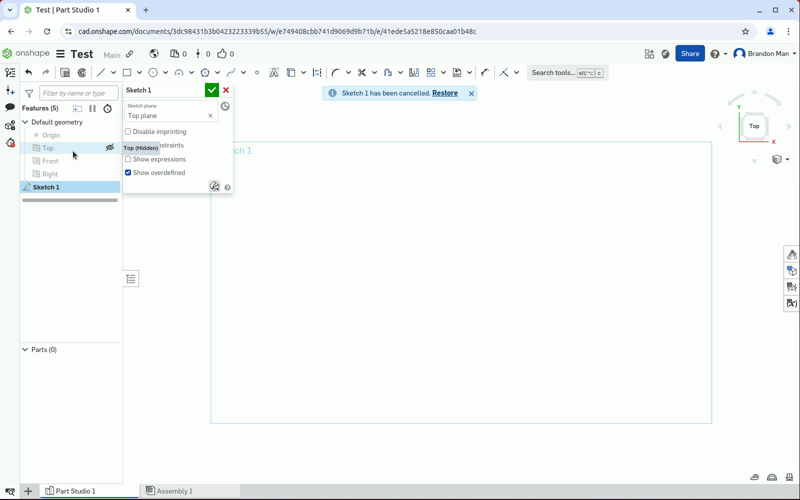
mouse_move(73, 352)
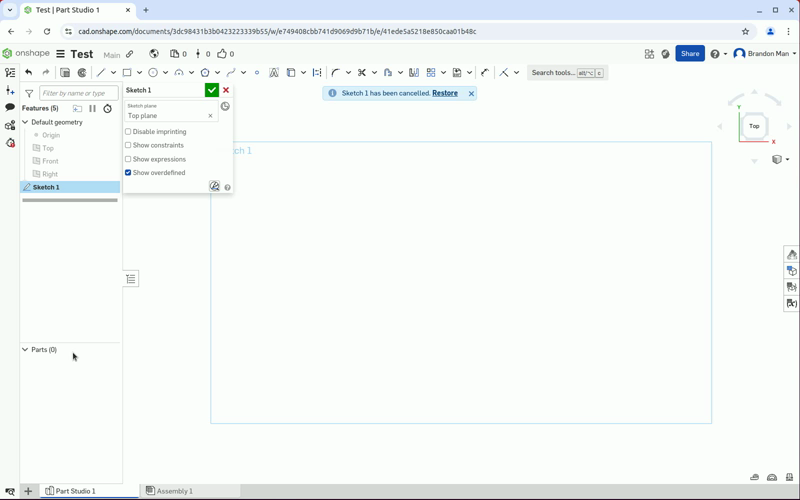
key(y)
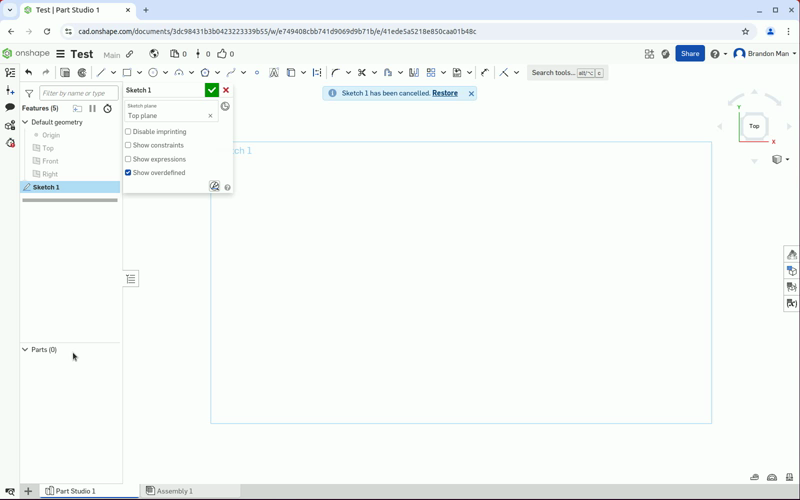
key(l)
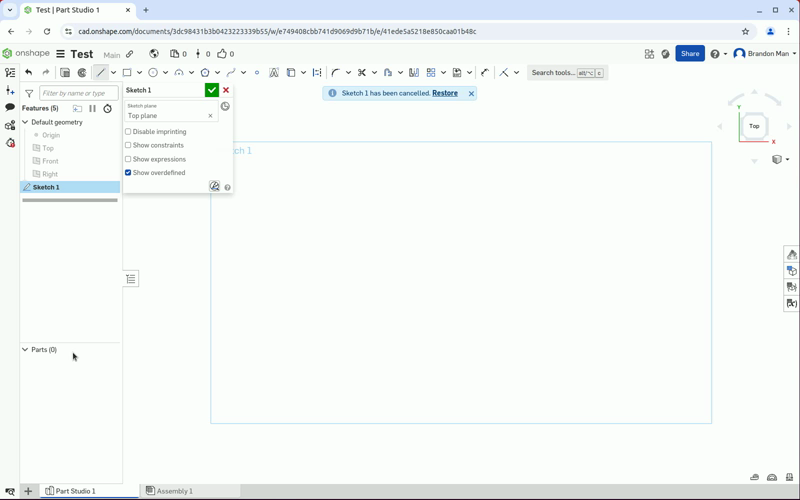
key_down(shift)
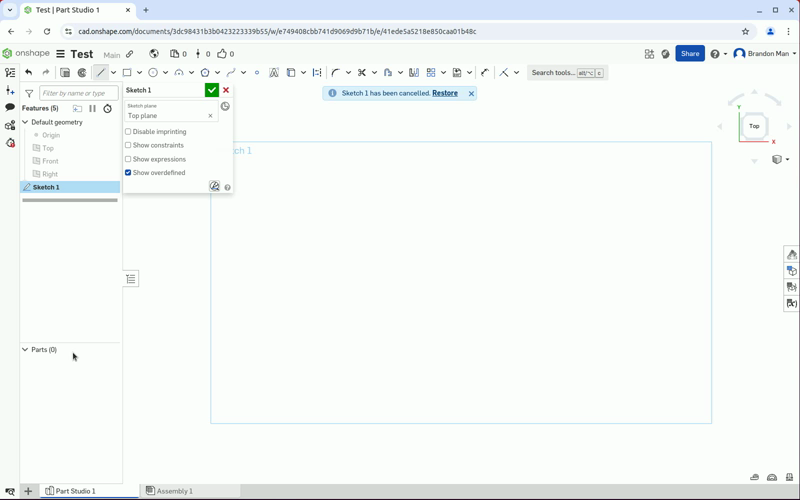
mouse_move(348, 390)
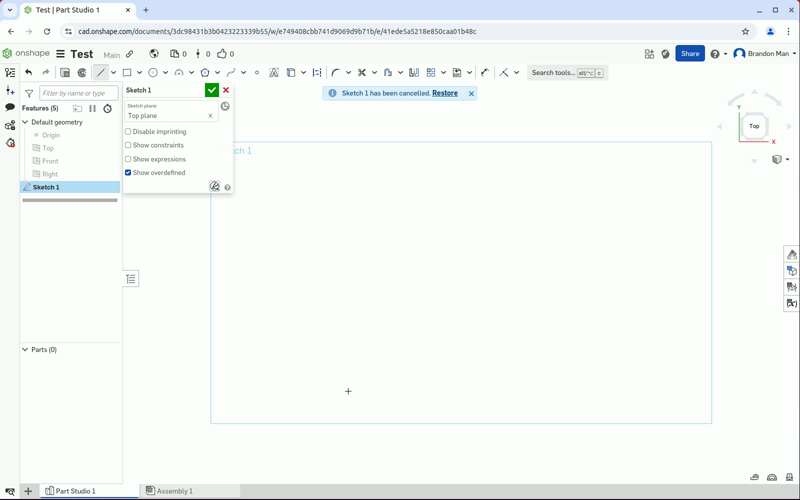
click(348, 390)
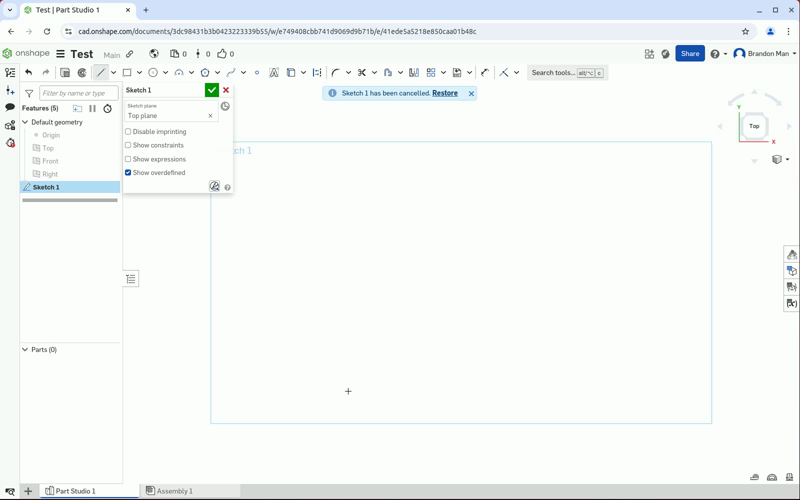
key_up(shift)
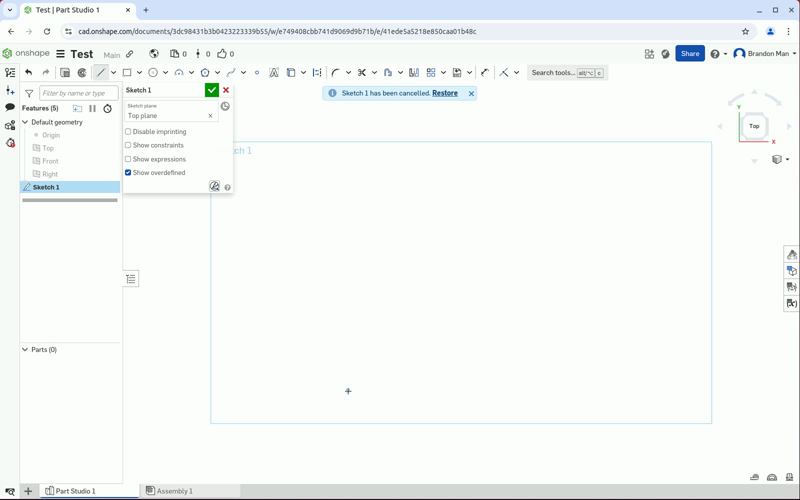
key_down(shift)
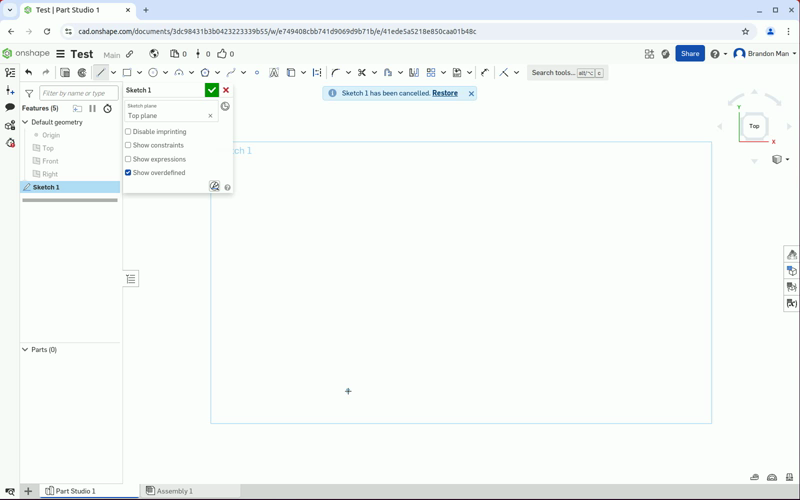
mouse_move(572, 390)
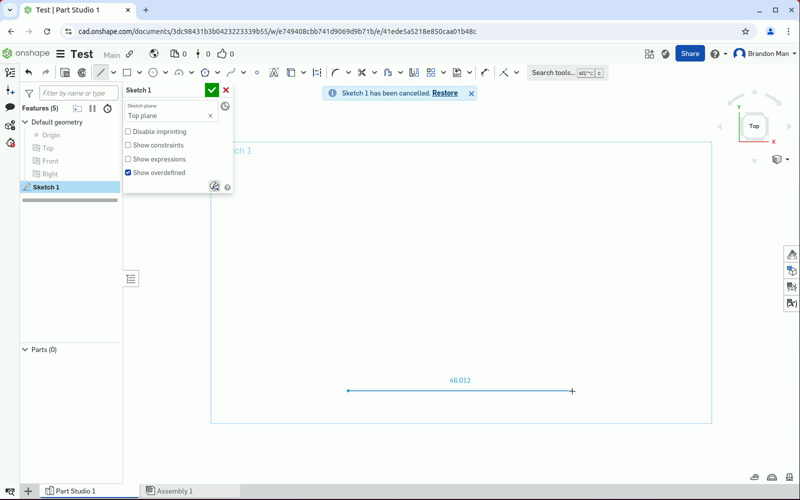
click(572, 390)
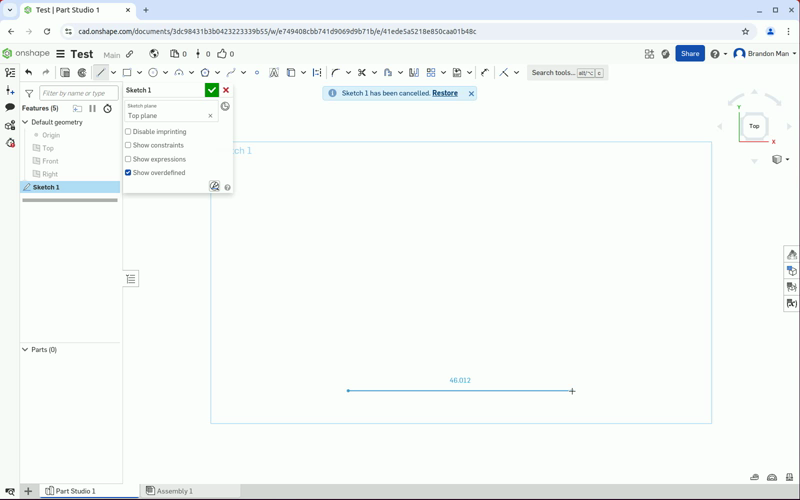
key_up(shift)
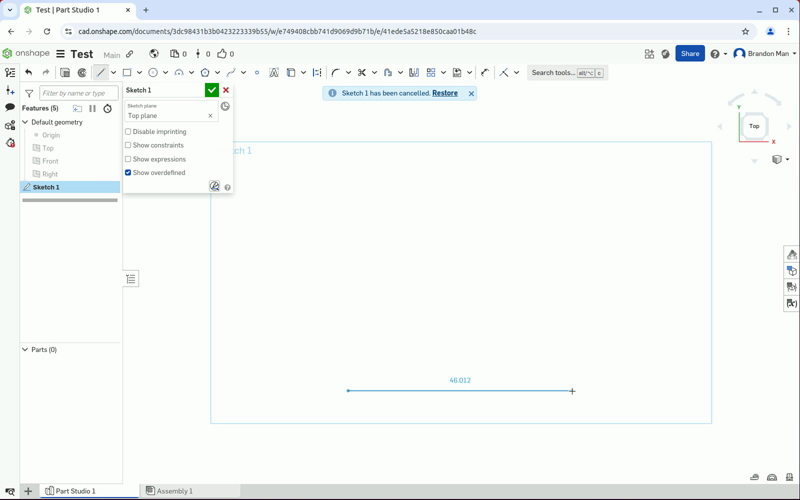
key_down(shift)
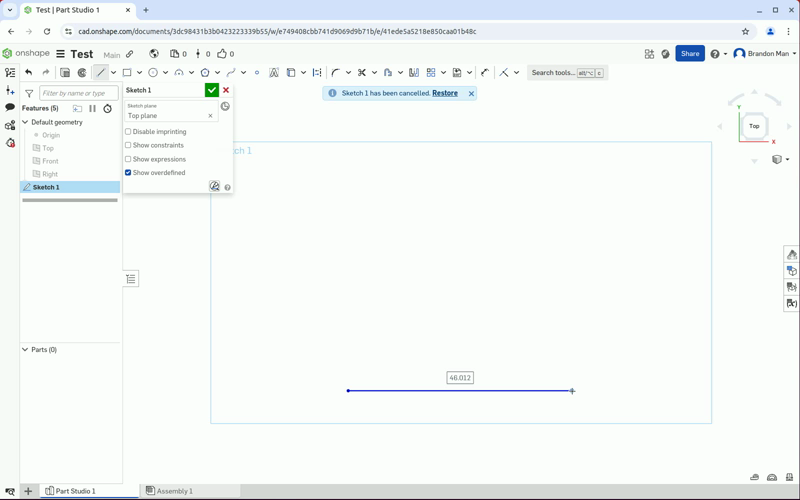
mouse_move(572, 176)
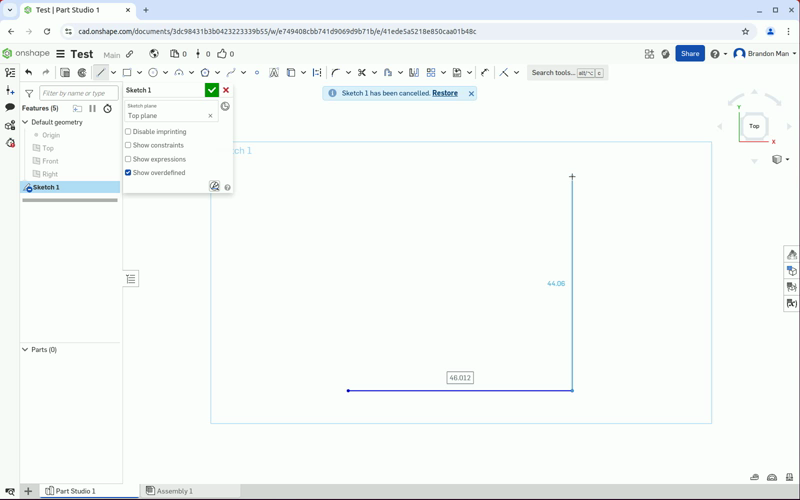
click(572, 176)
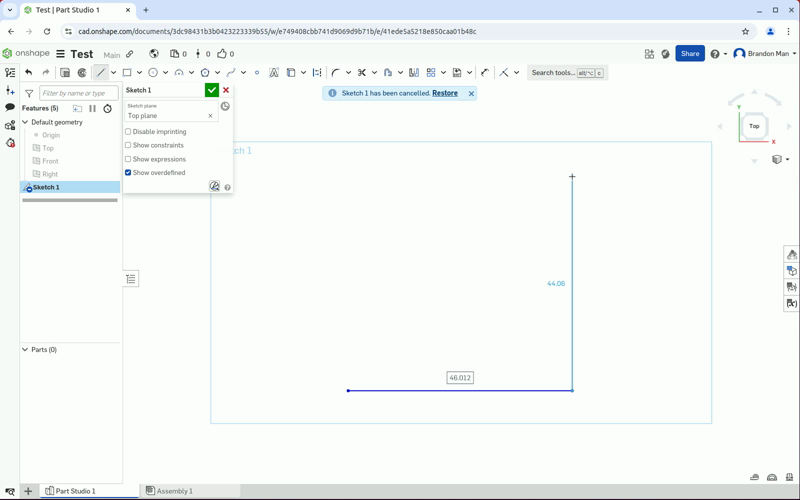
key_up(shift)
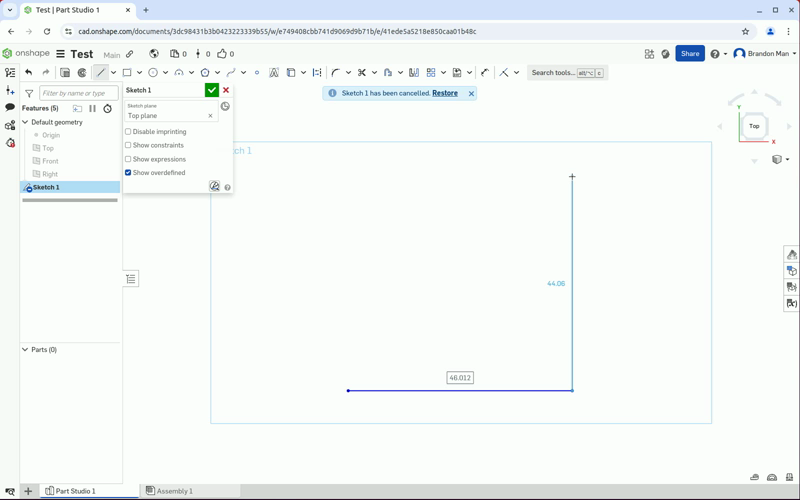
key_down(shift)
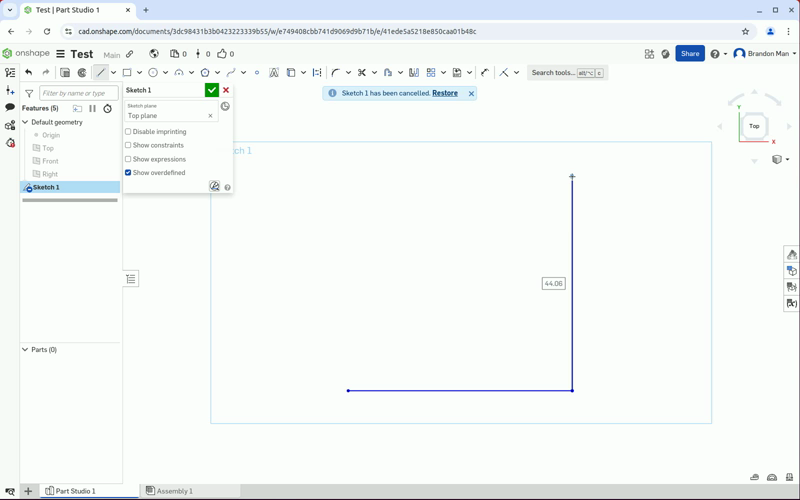
mouse_move(348, 176)
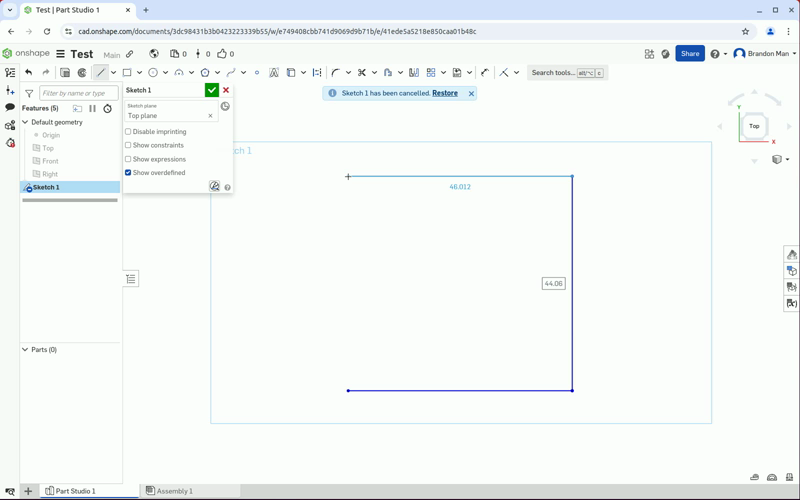
click(348, 176)
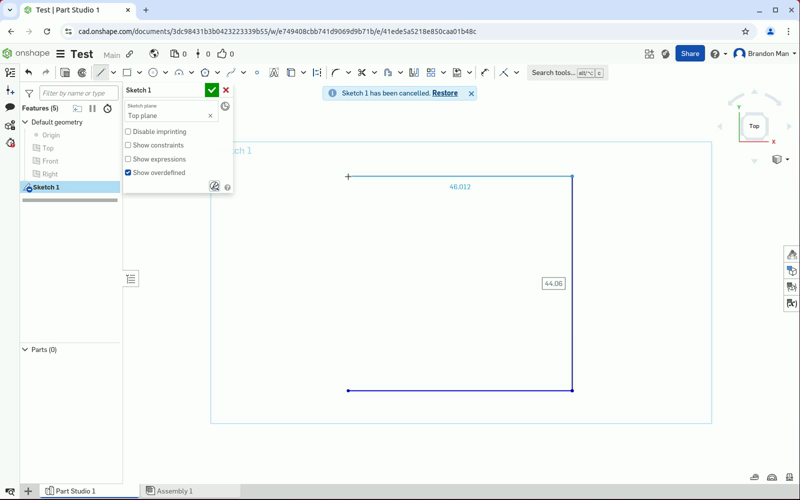
key_up(shift)
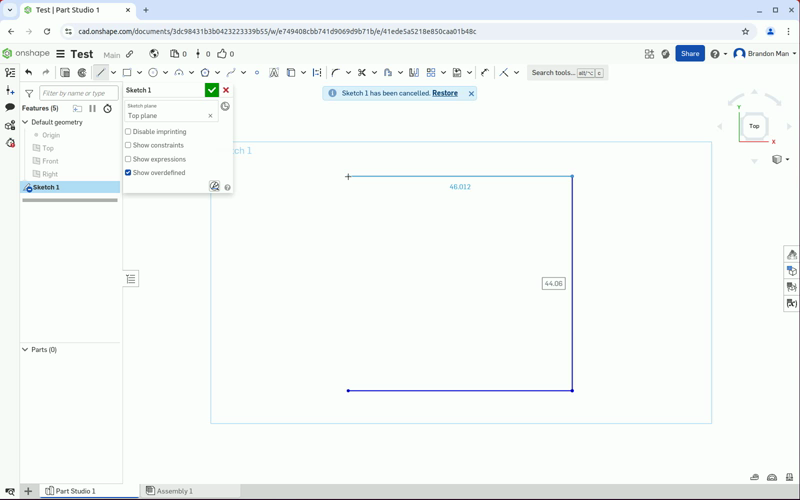
key_down(shift)
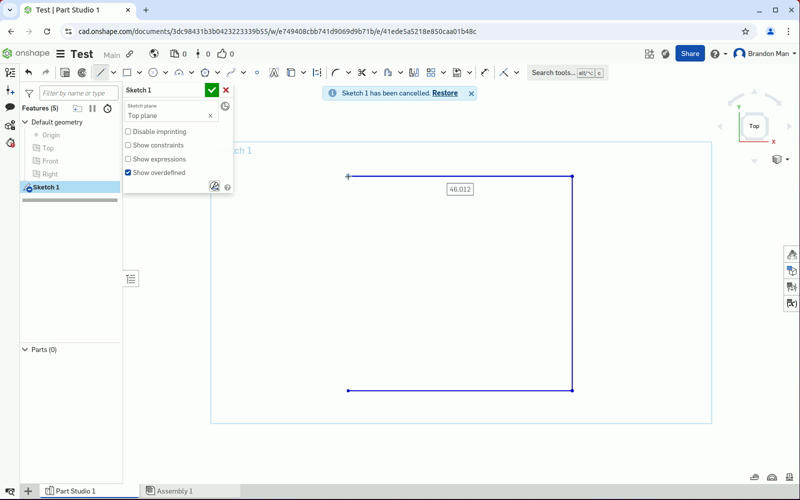
mouse_move(348, 390)
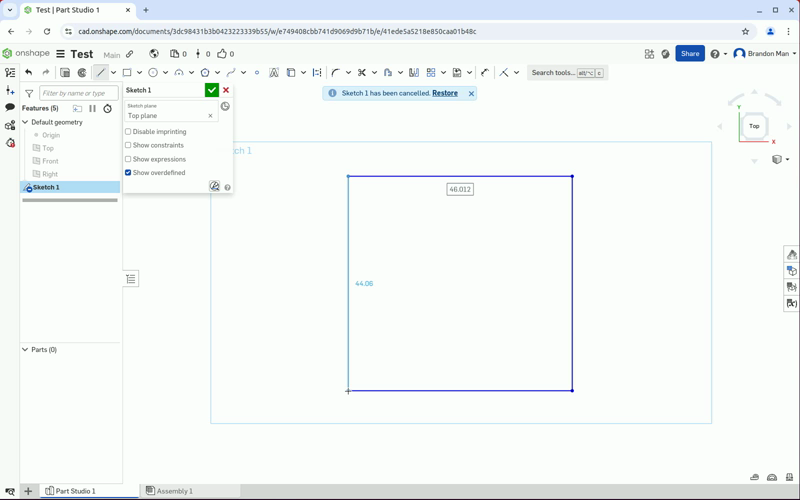
key_up(shift)
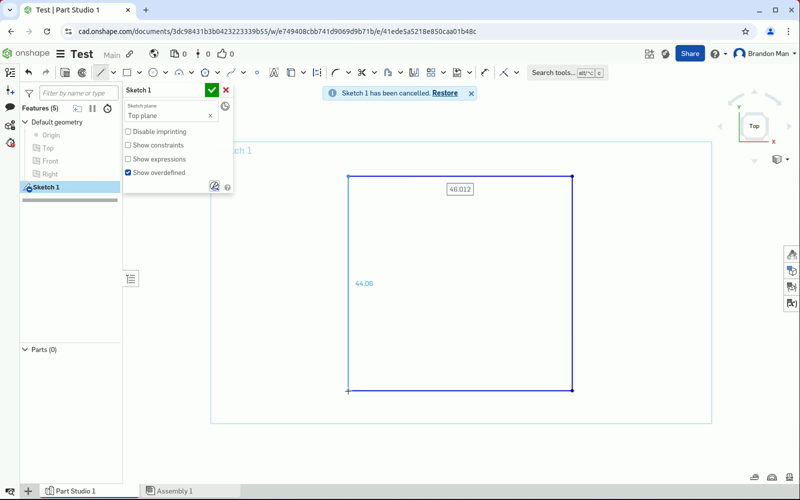
click(348, 390)
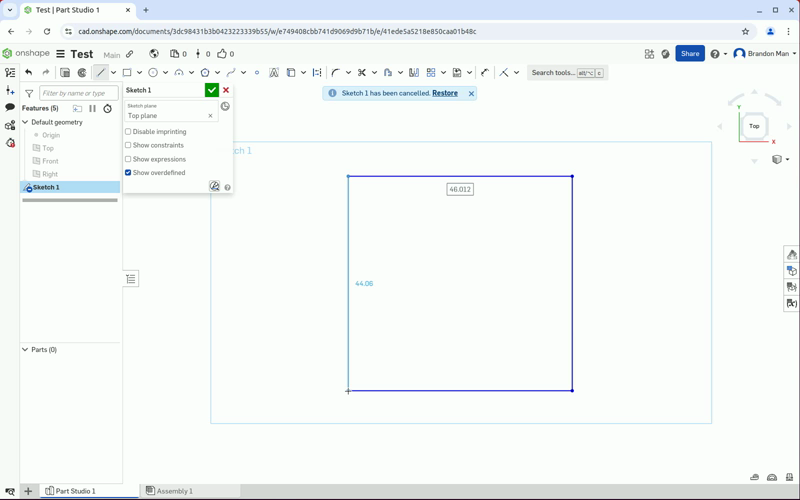
key(esc)
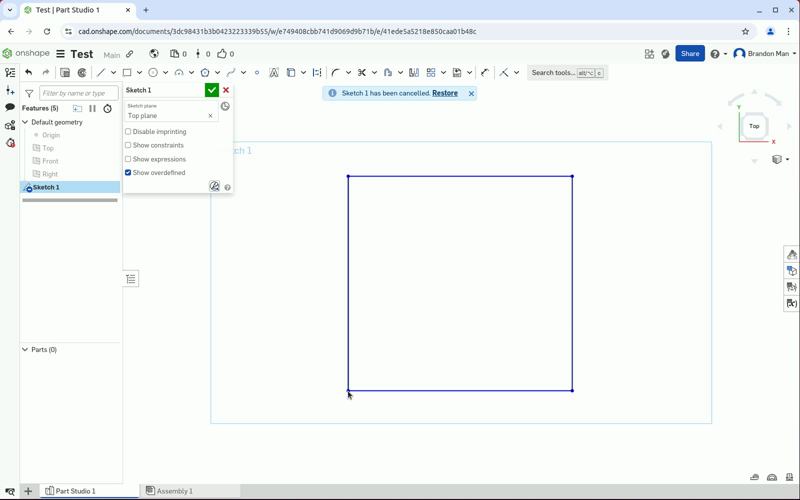
mouse_move(514, 348)
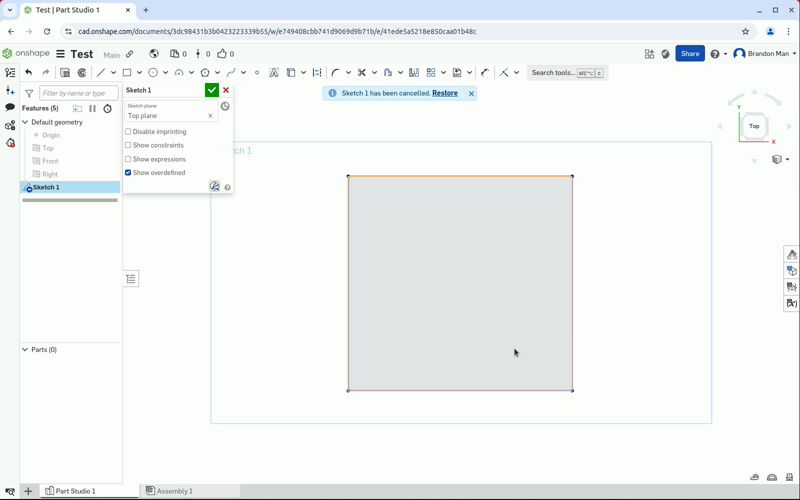
click(514, 348)
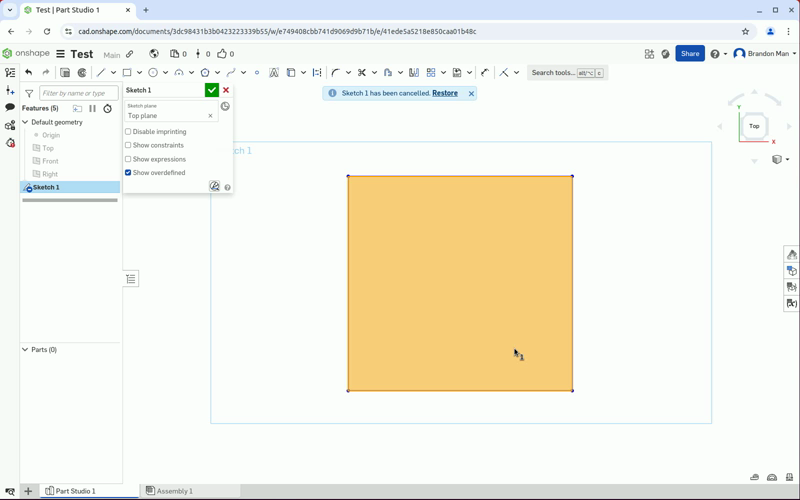
mouse_move(73, 352)
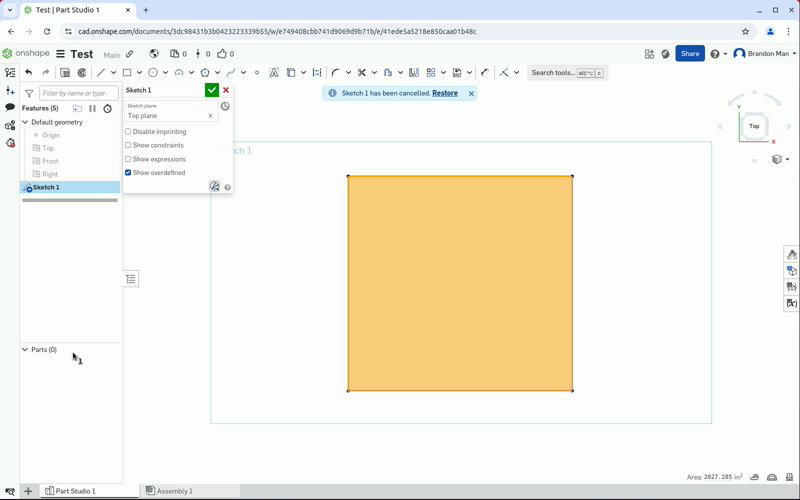
key(shift+y)
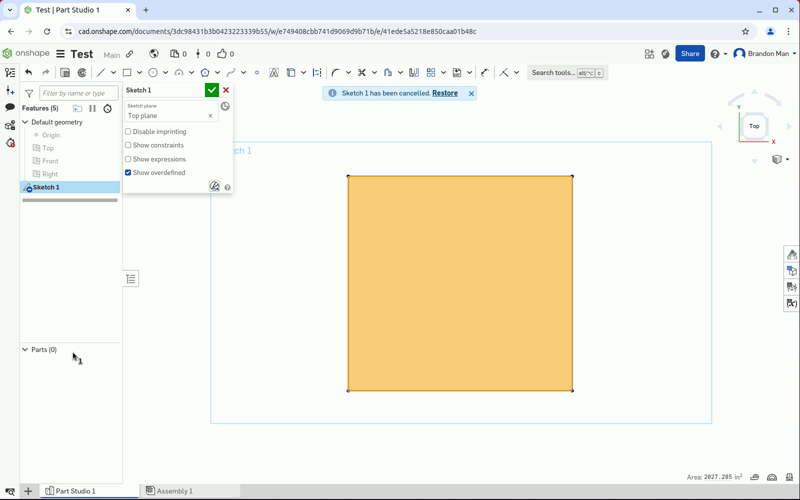
key(shift+e)
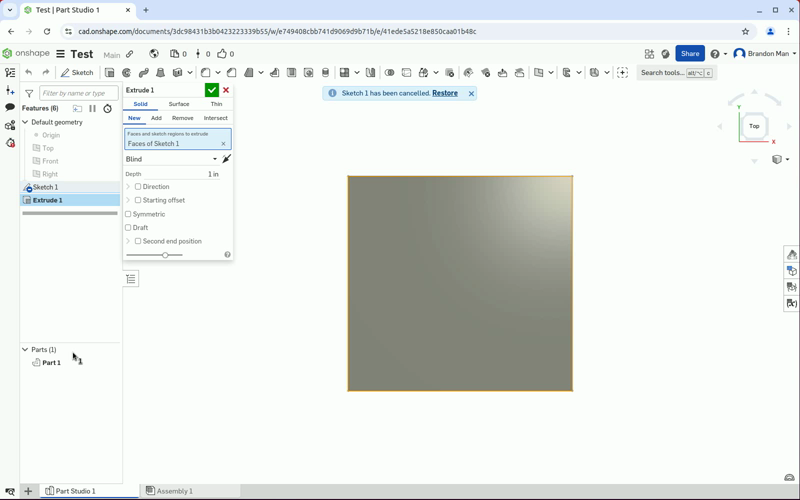
mouse_move(143, 106)
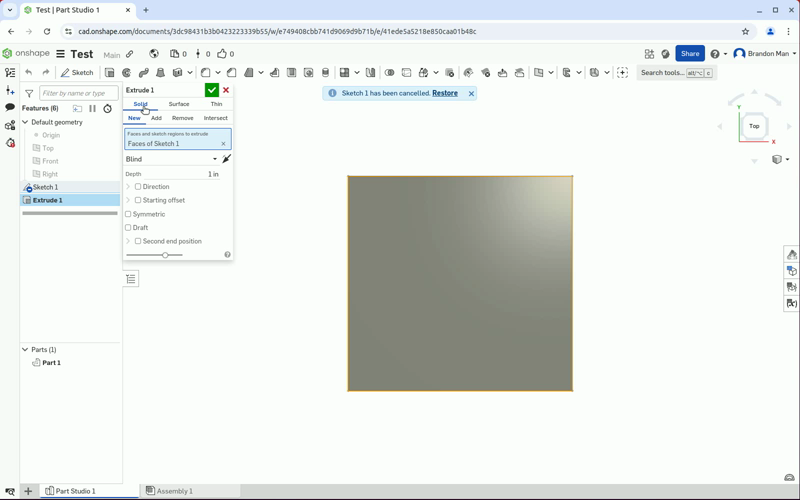
click(143, 106)
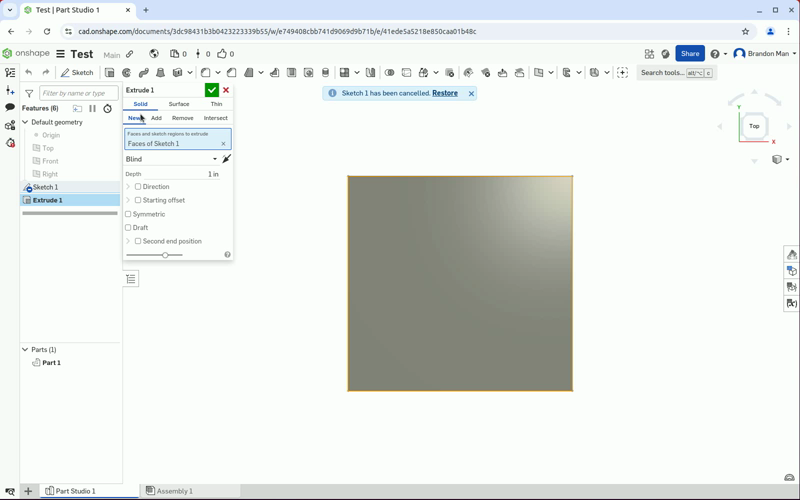
mouse_move(137, 120)
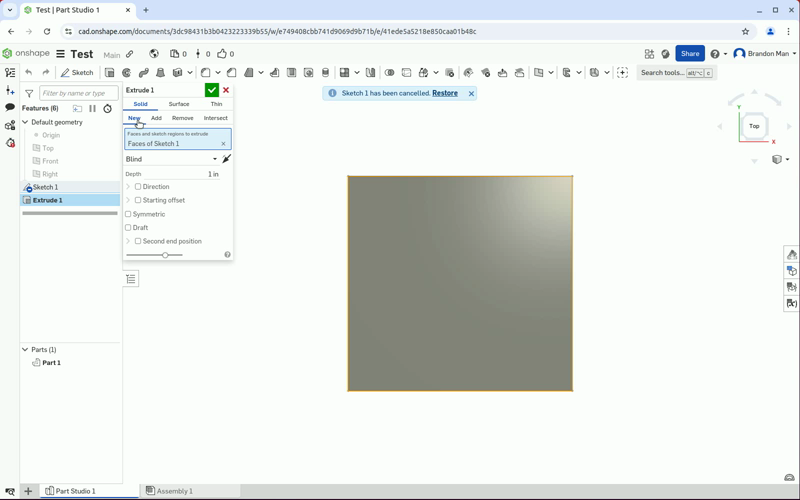
click(137, 120)
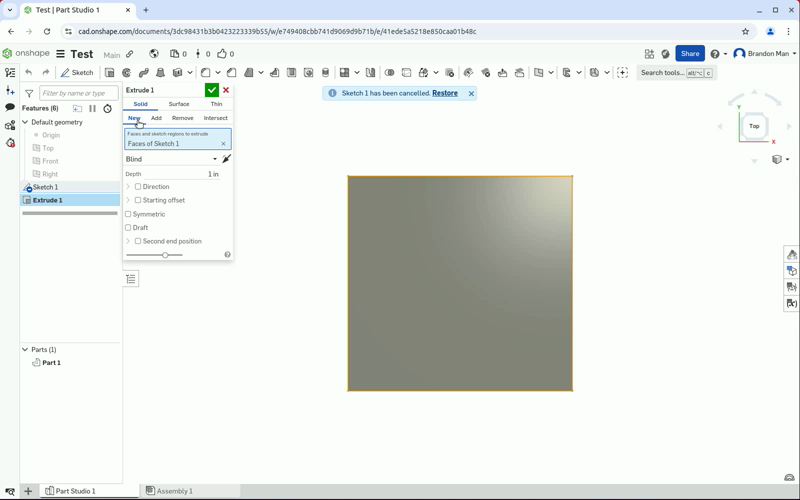
key(tab, 4)
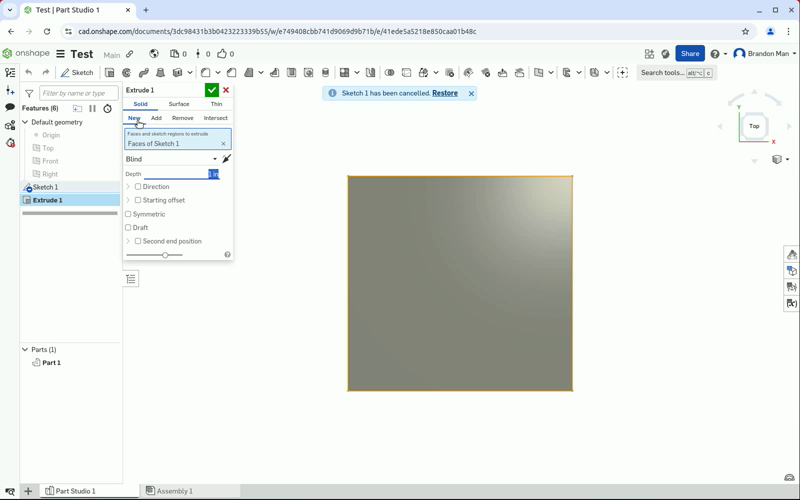
text(5.296)
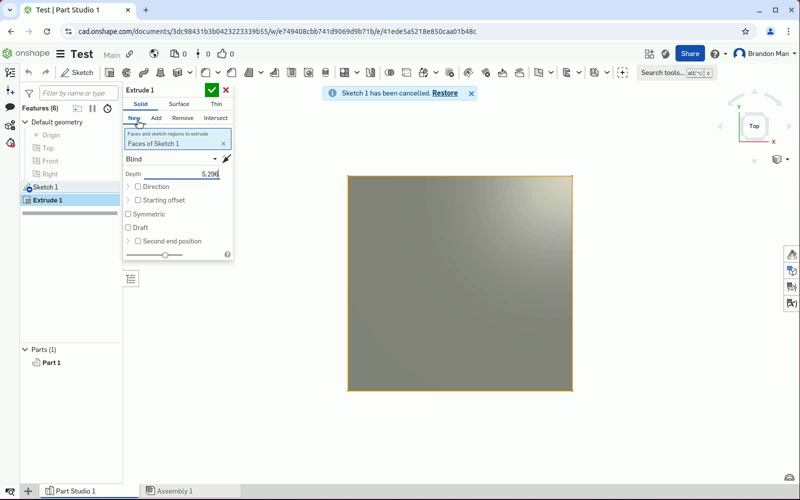
key(enter)
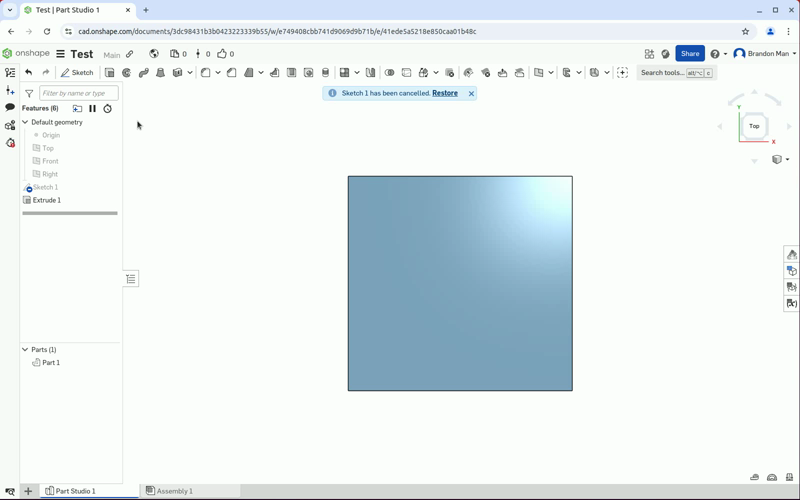
key(shift+h)
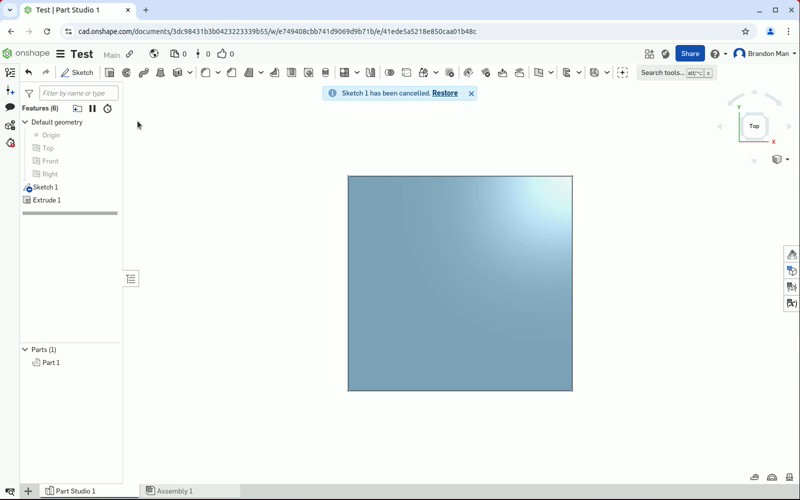
key(shift+h)
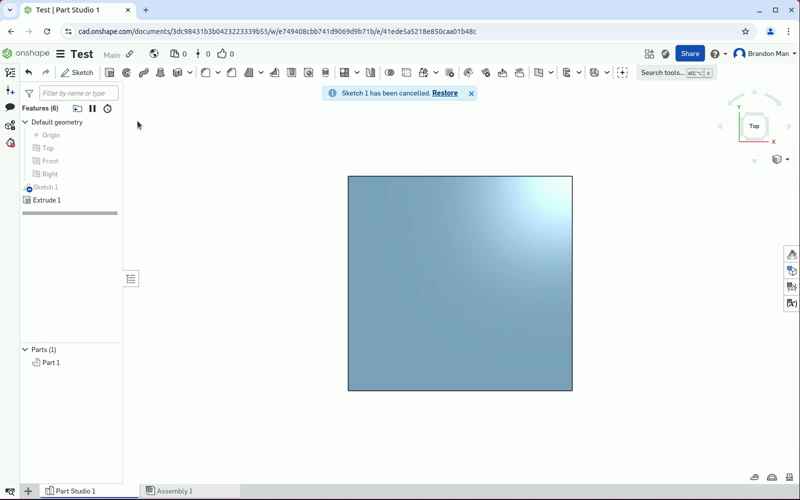
mouse_move(73, 189)
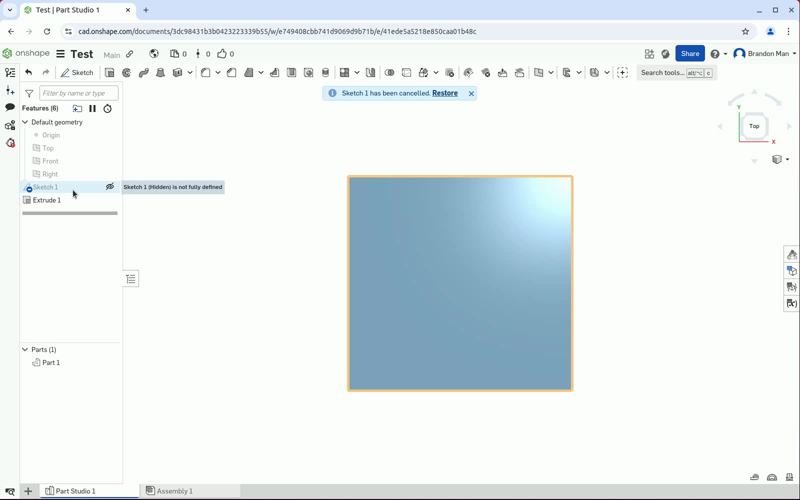
click(73, 189)
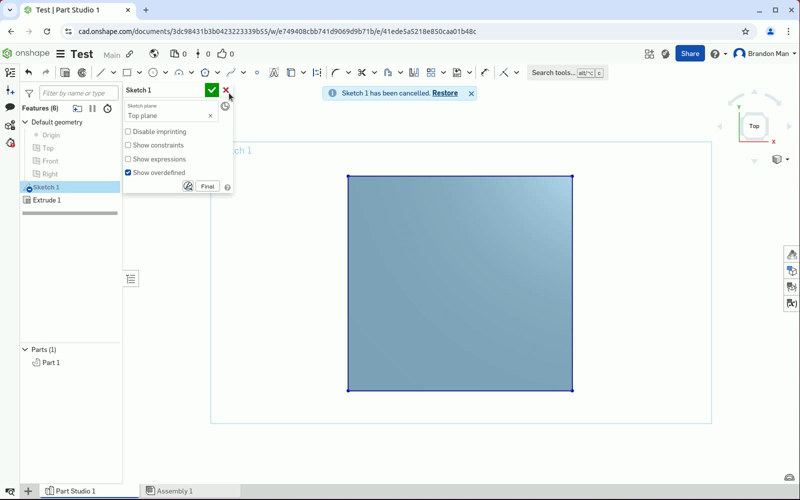
mouse_move(229, 92)
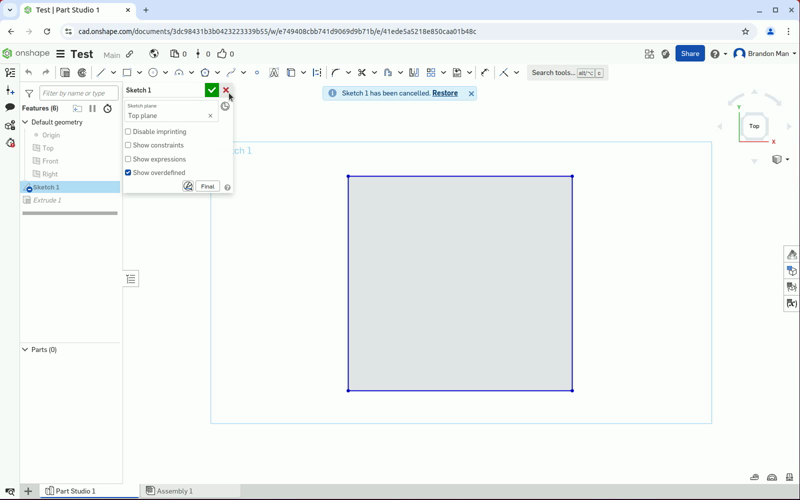
click(229, 92)
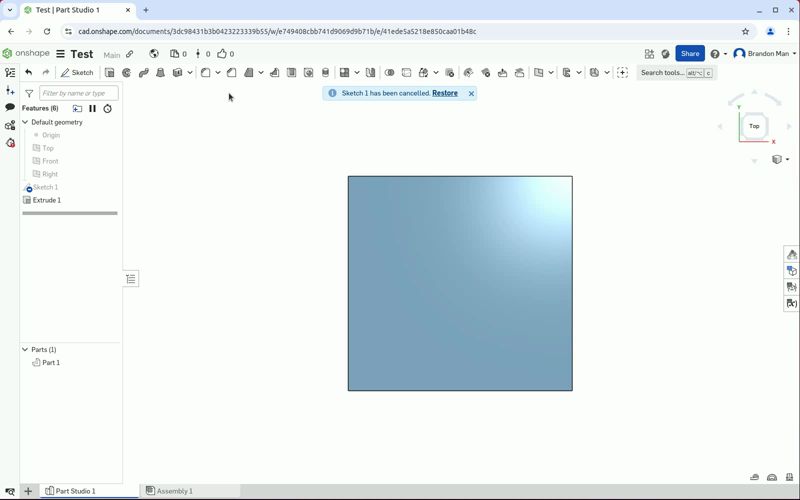
mouse_move(541, 75)
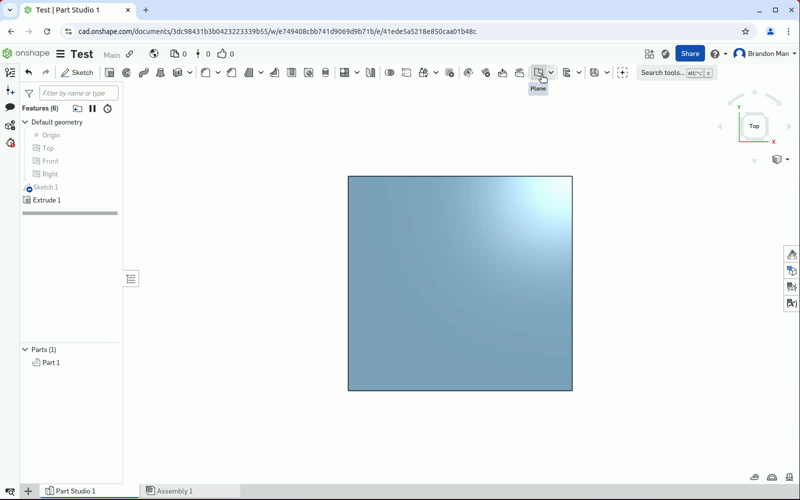
click(541, 75)
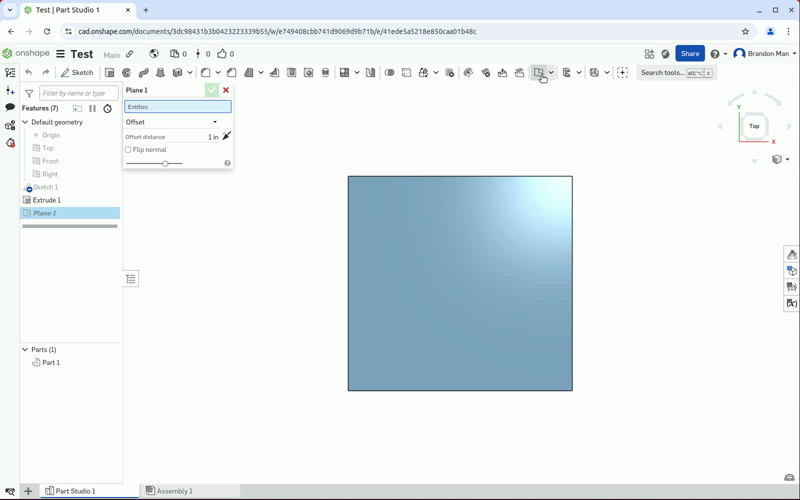
mouse_move(73, 150)
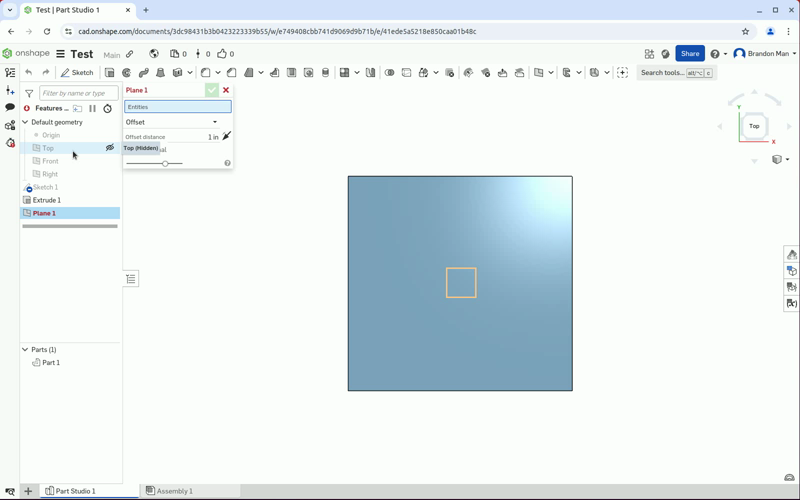
click(73, 150)
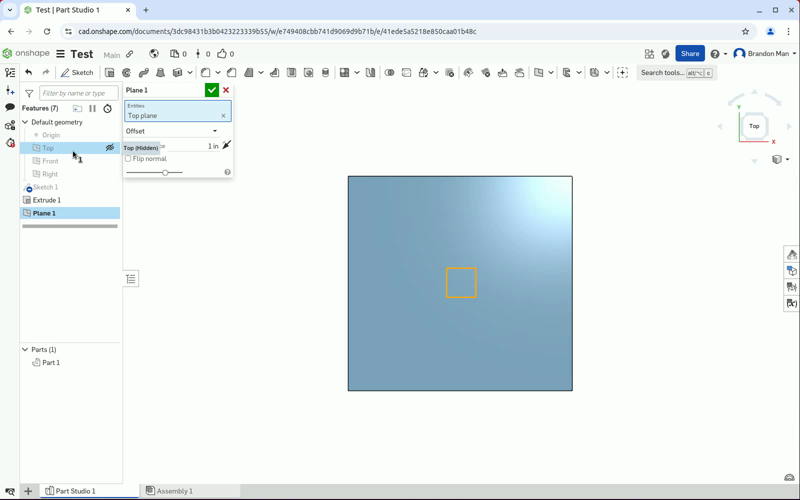
key(tab, 2)
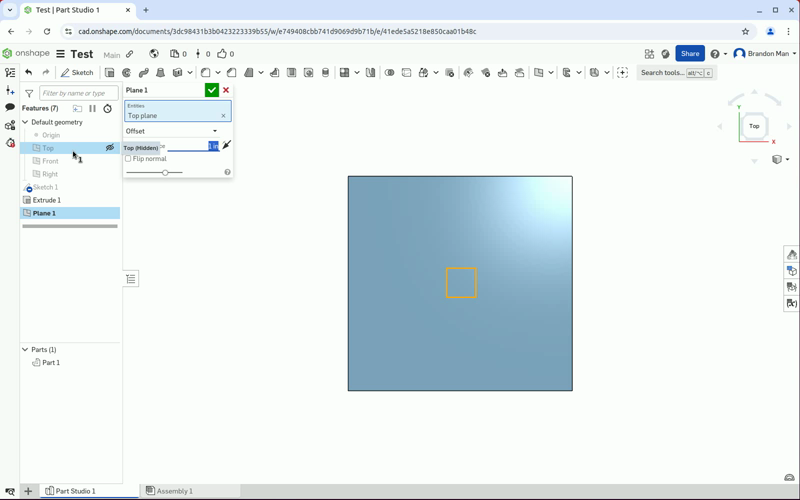
text(5.299)
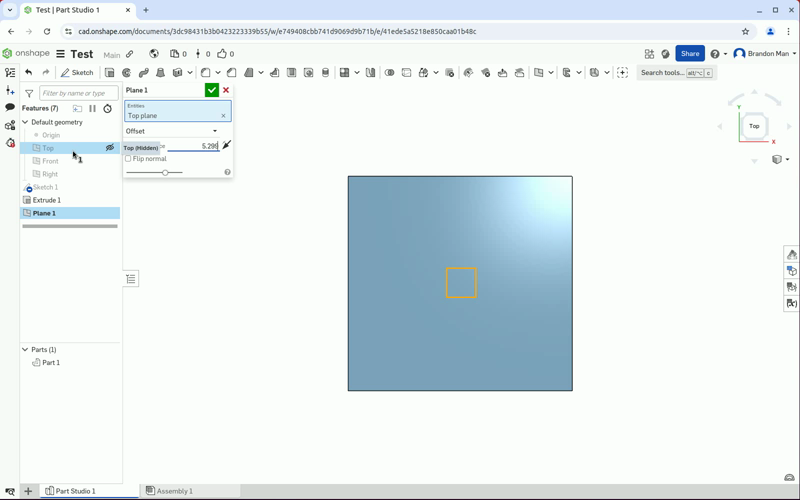
key(enter, 2)
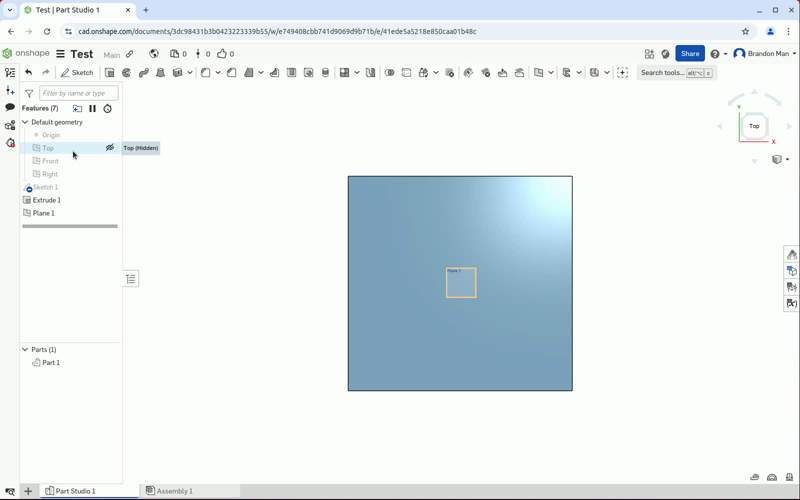
key(shift+s)
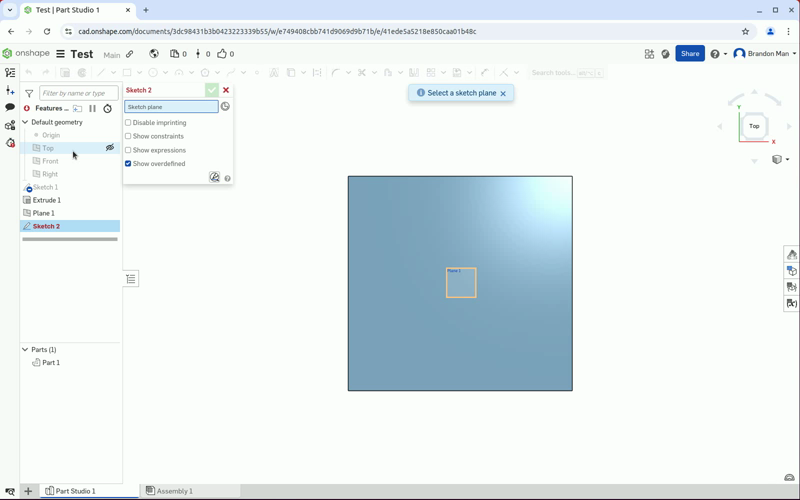
mouse_move(73, 215)
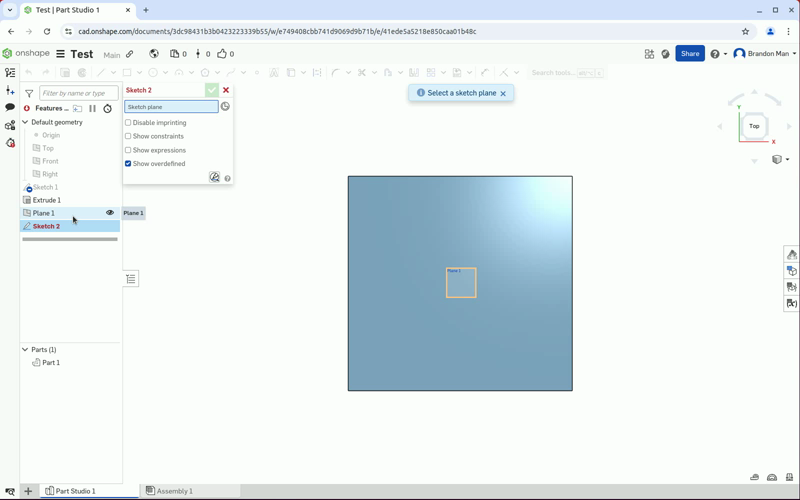
click(73, 215)
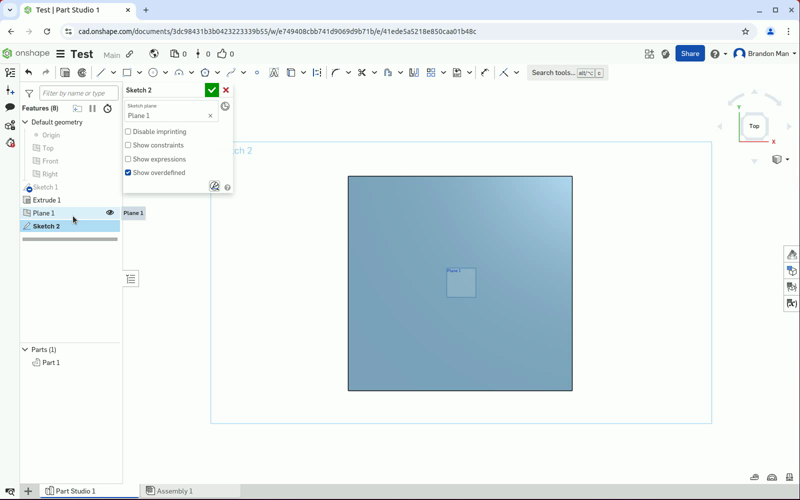
mouse_move(73, 352)
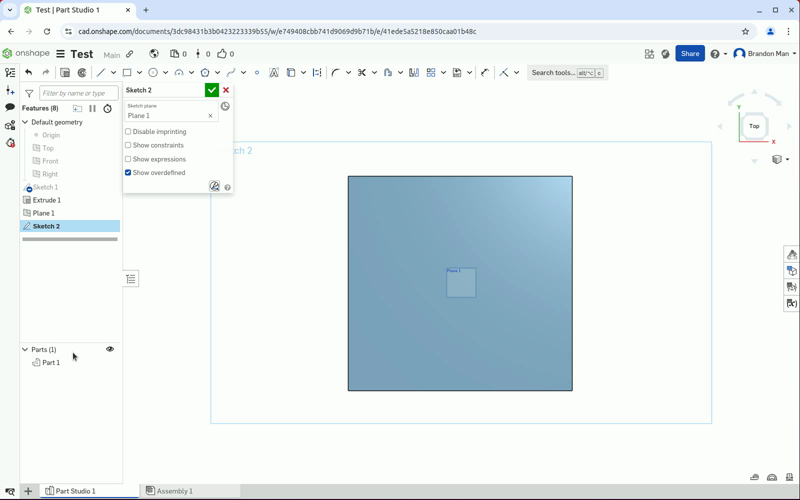
key(y)
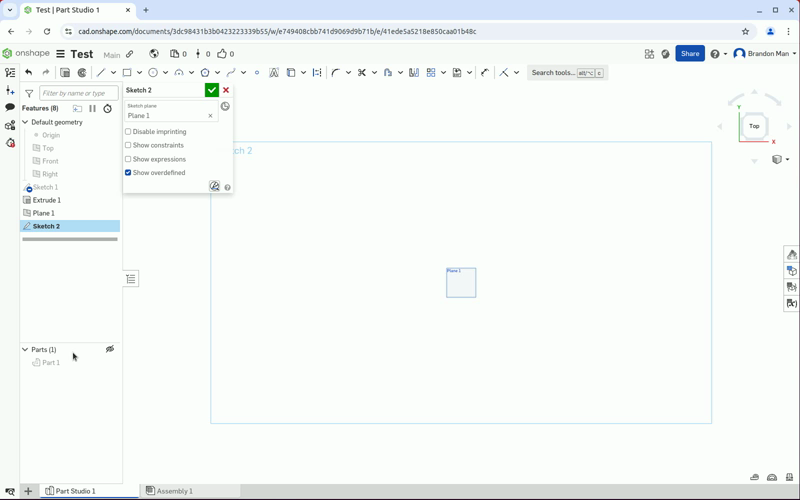
key(l)
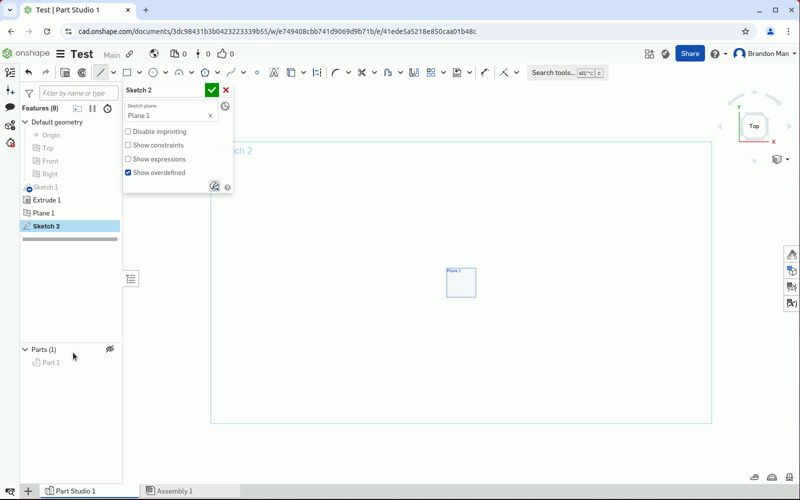
key_down(shift)
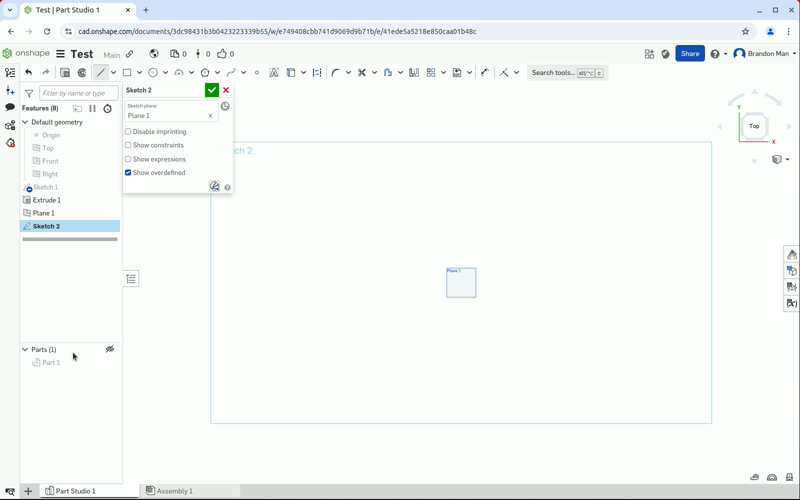
mouse_move(374, 375)
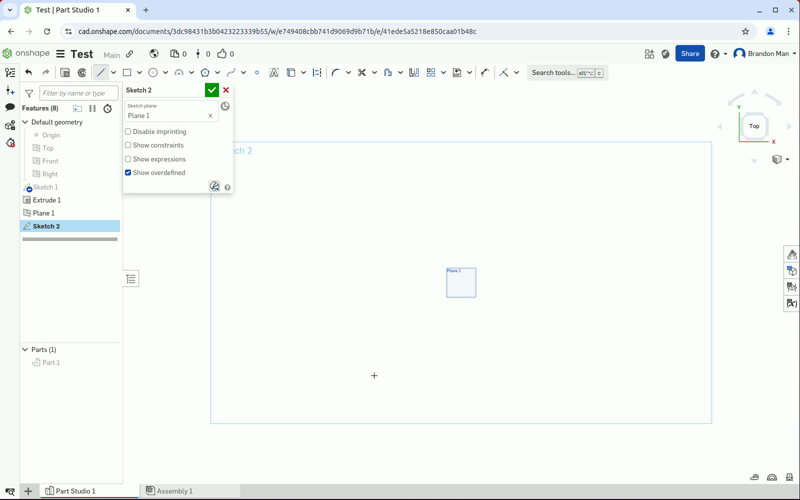
click(374, 375)
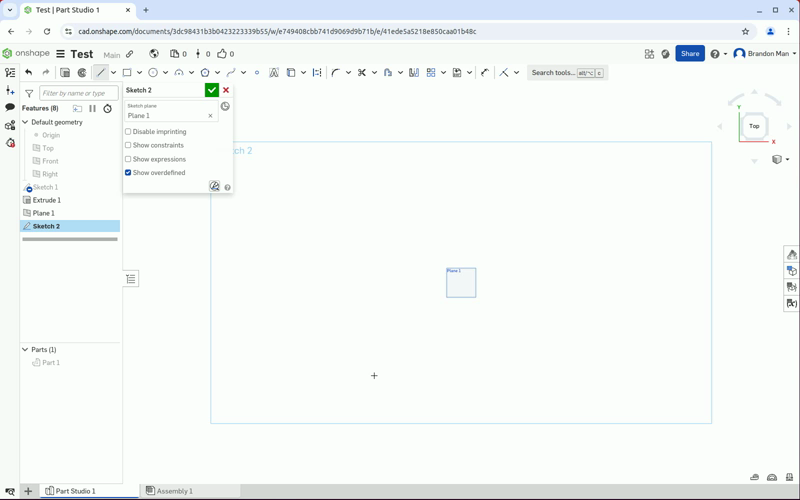
key_up(shift)
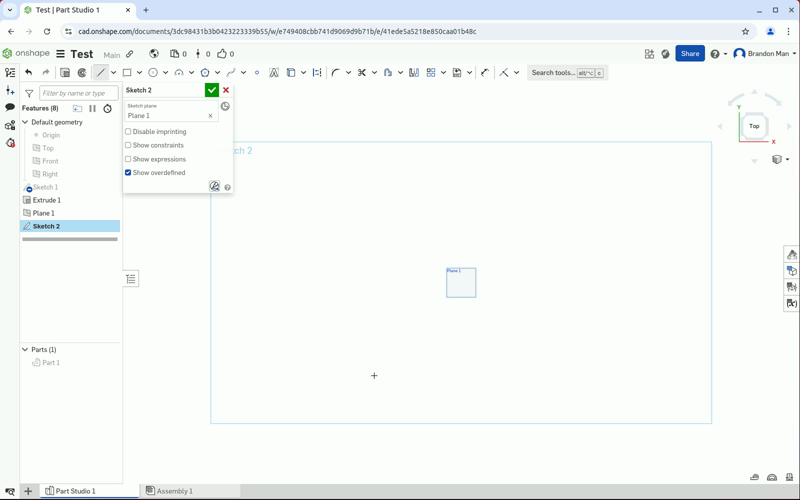
key_down(shift)
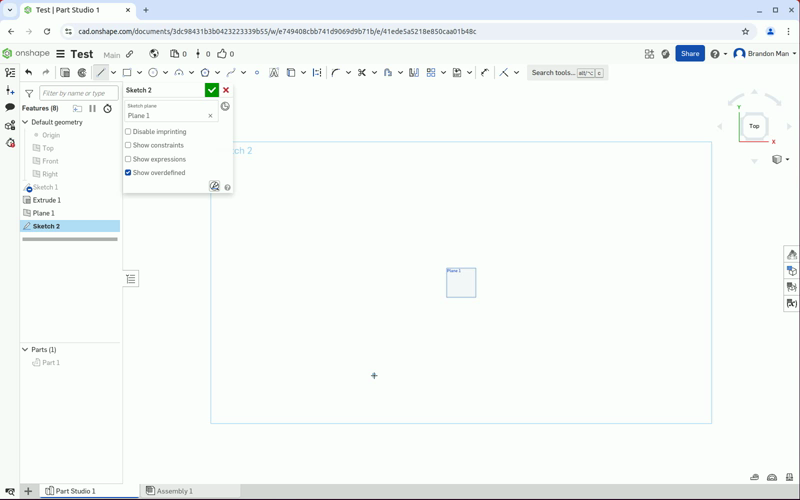
mouse_move(545, 375)
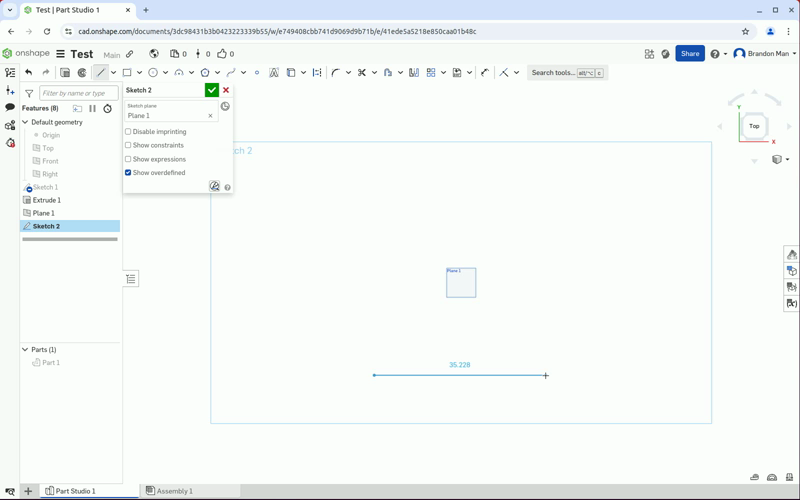
click(545, 375)
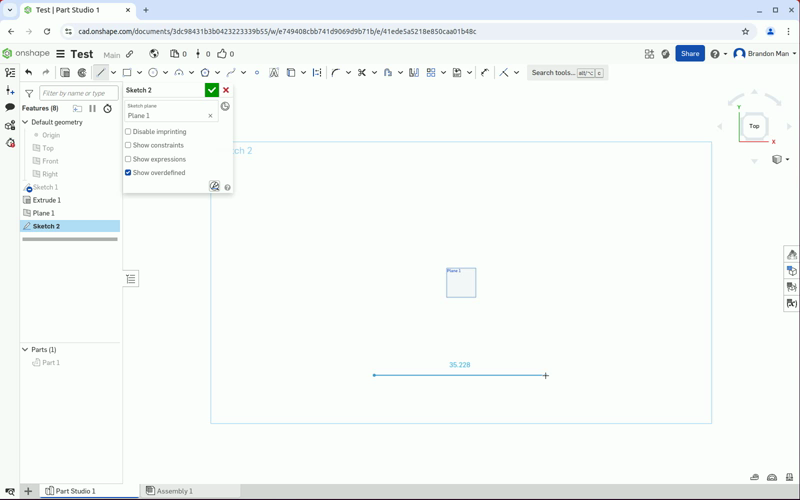
key_up(shift)
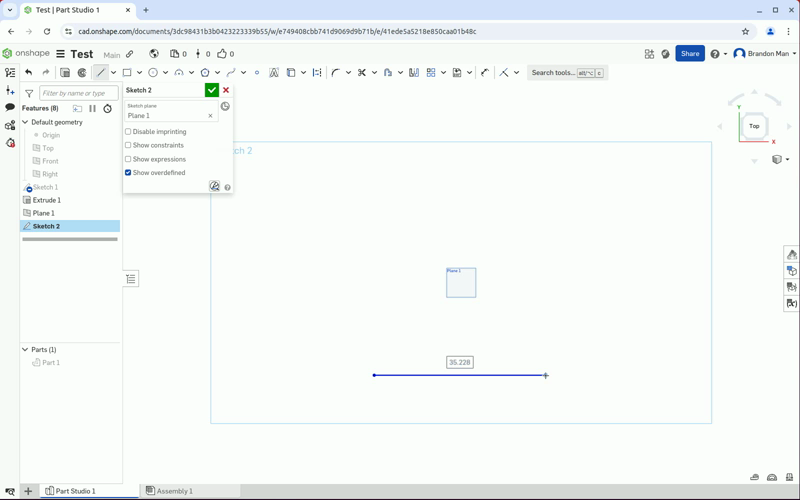
key_down(shift)
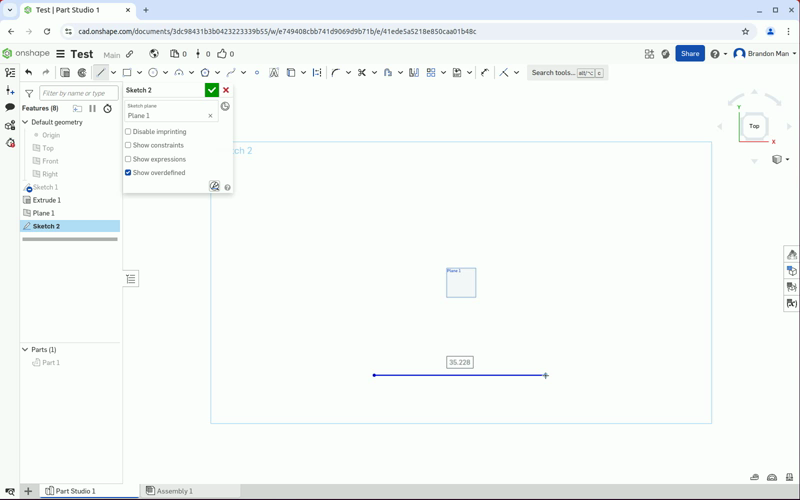
mouse_move(545, 192)
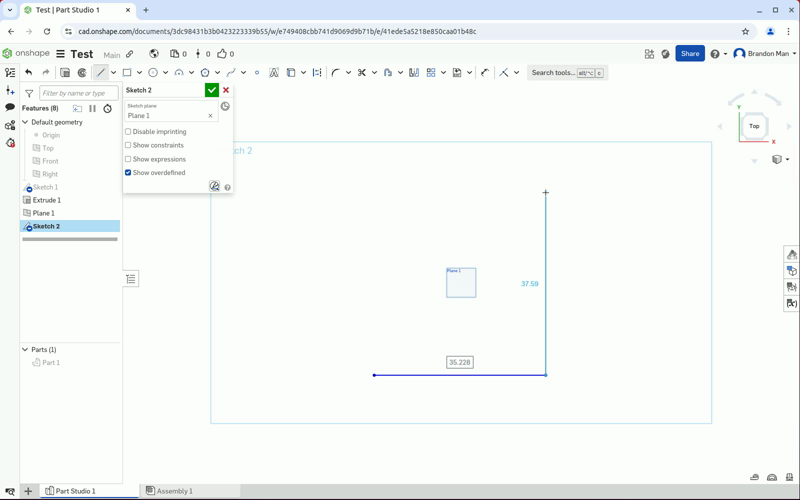
click(545, 192)
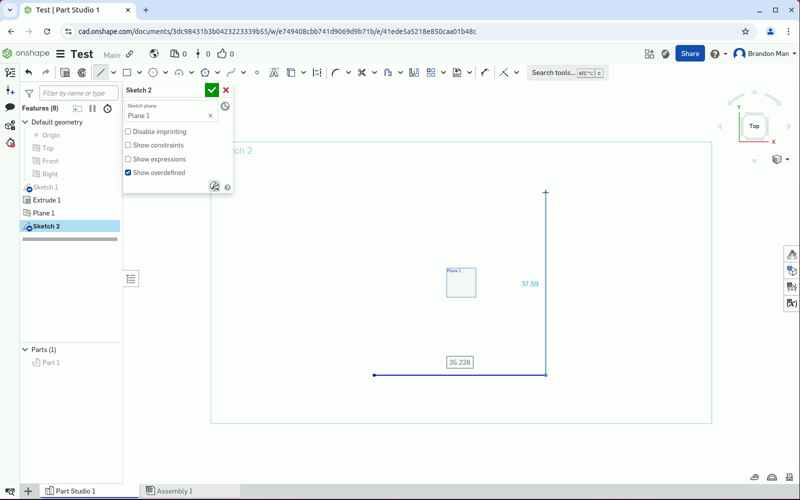
key_up(shift)
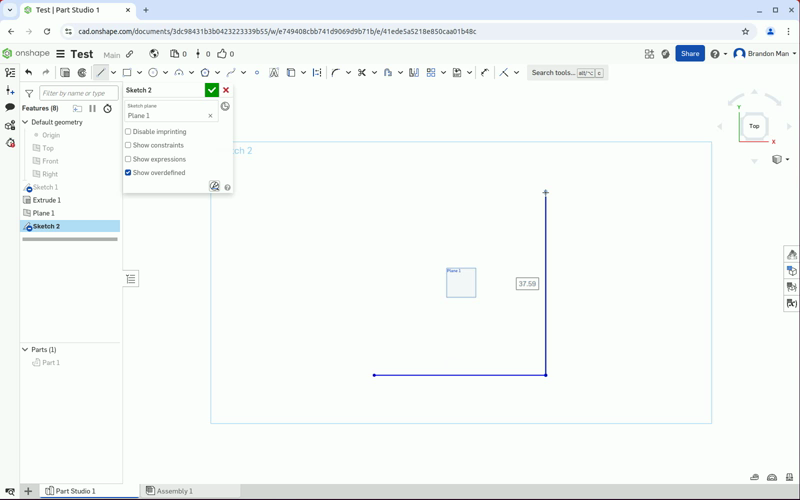
key_down(shift)
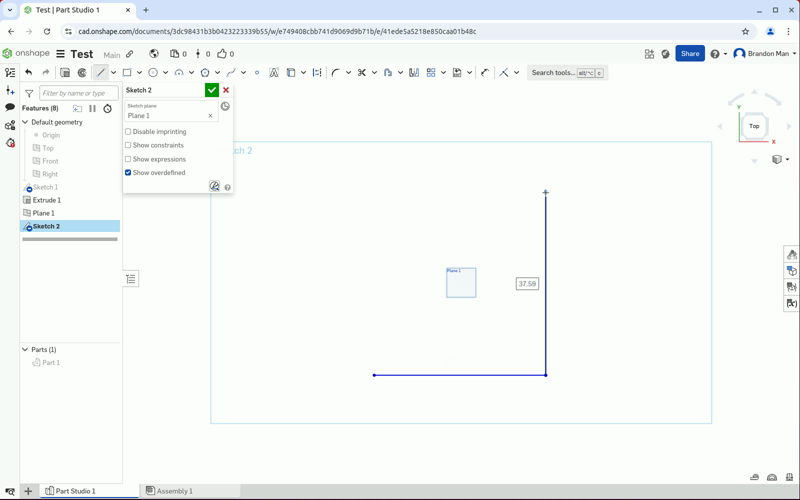
mouse_move(374, 192)
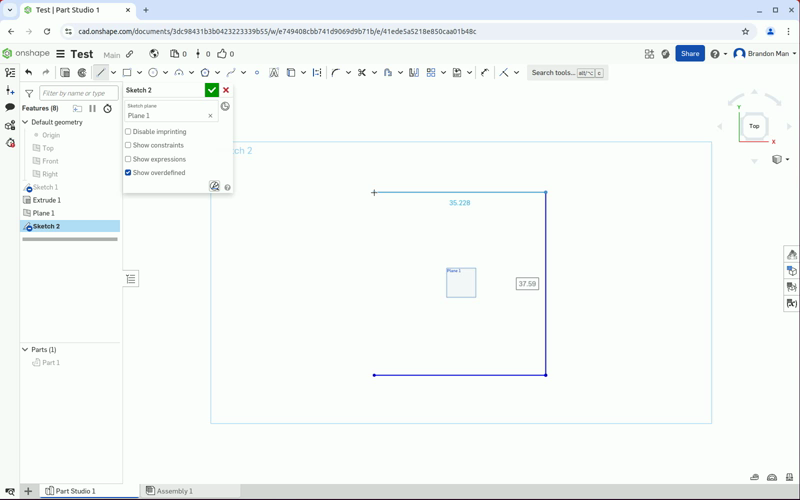
click(374, 192)
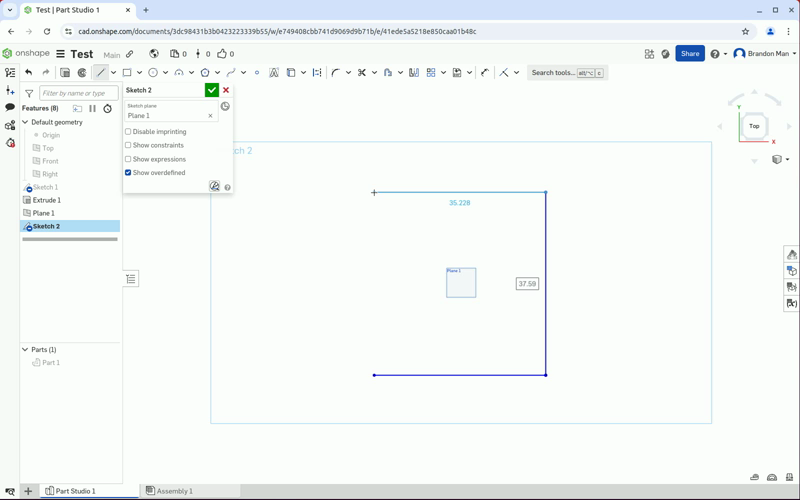
key_up(shift)
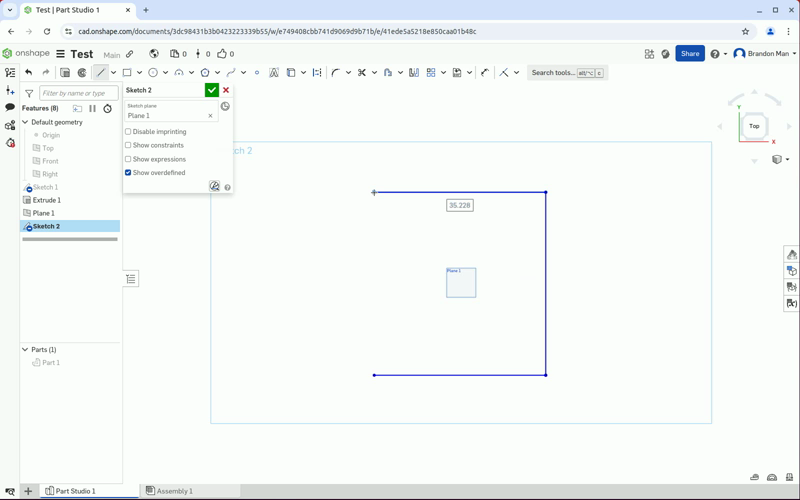
key_down(shift)
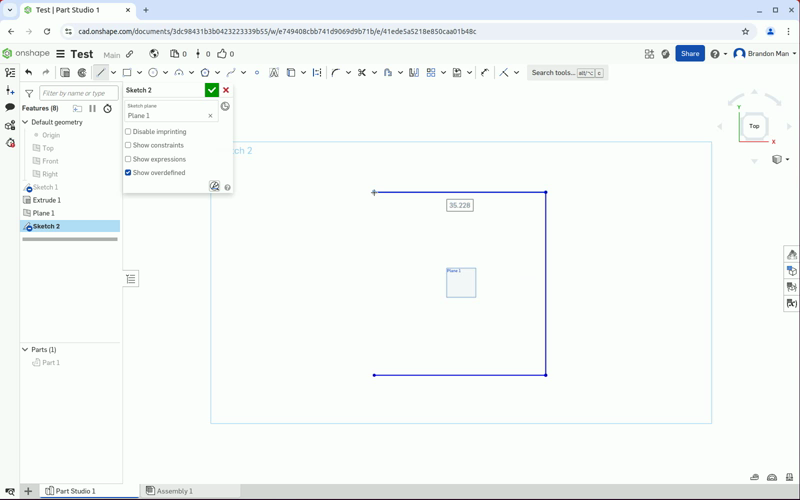
mouse_move(374, 375)
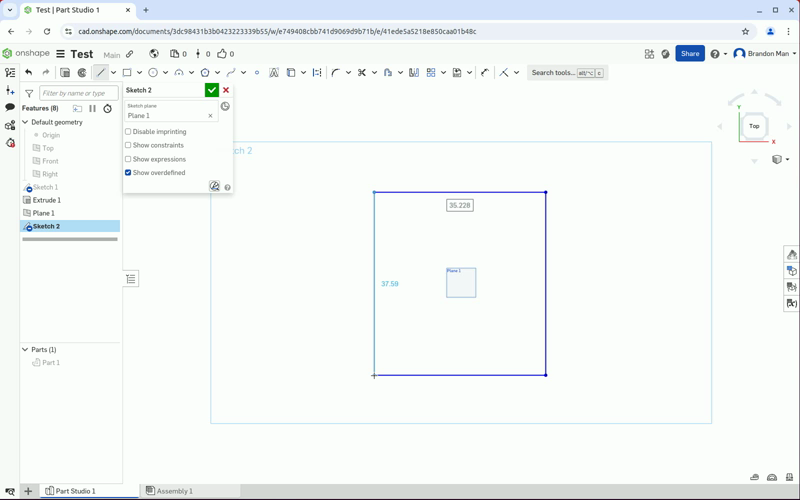
key_up(shift)
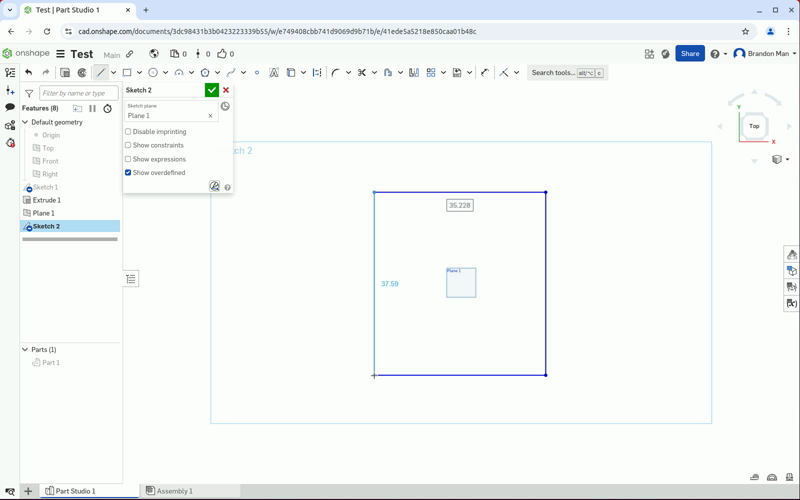
click(374, 375)
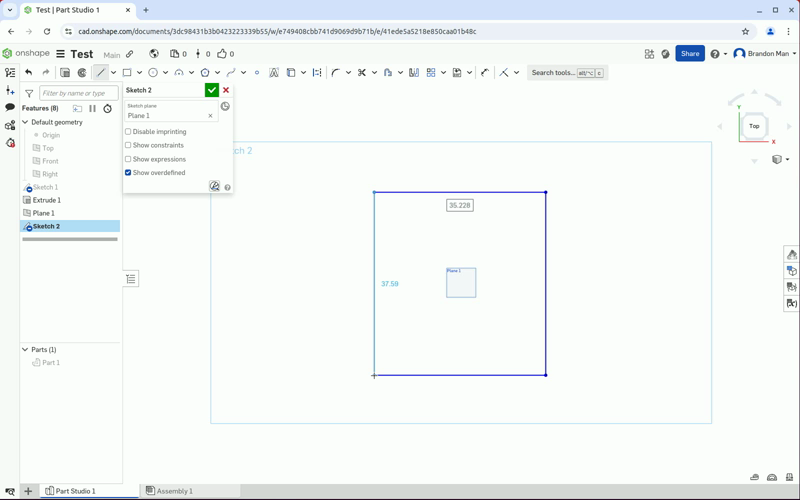
key(esc)
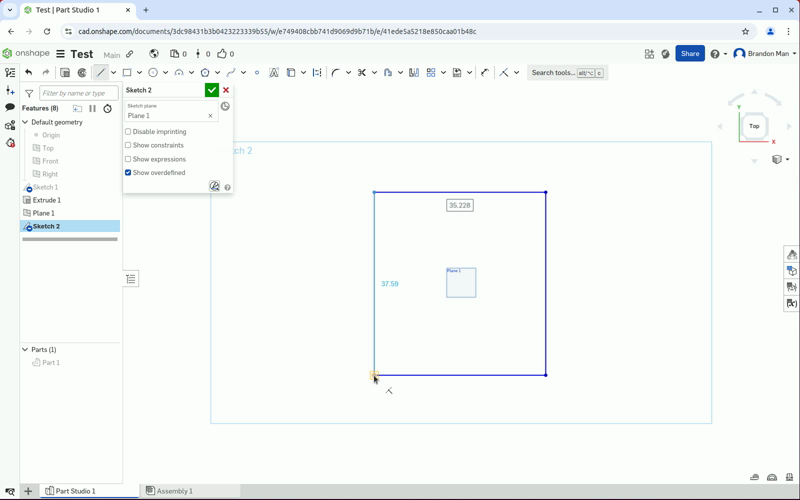
mouse_move(505, 213)
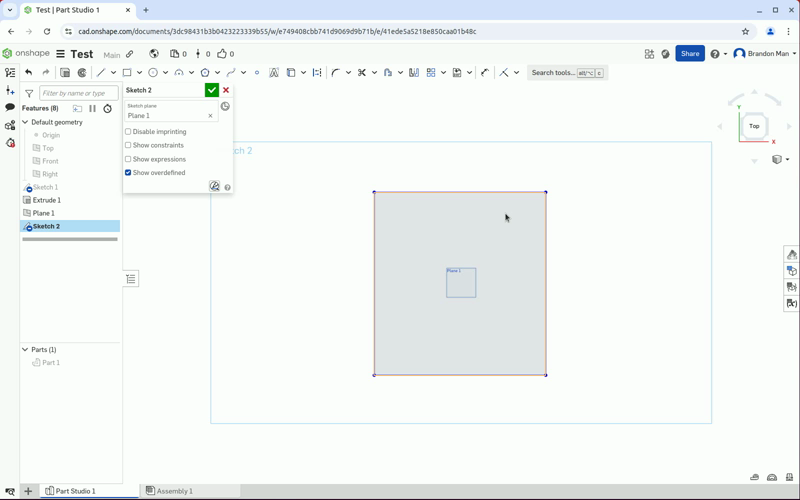
click(505, 213)
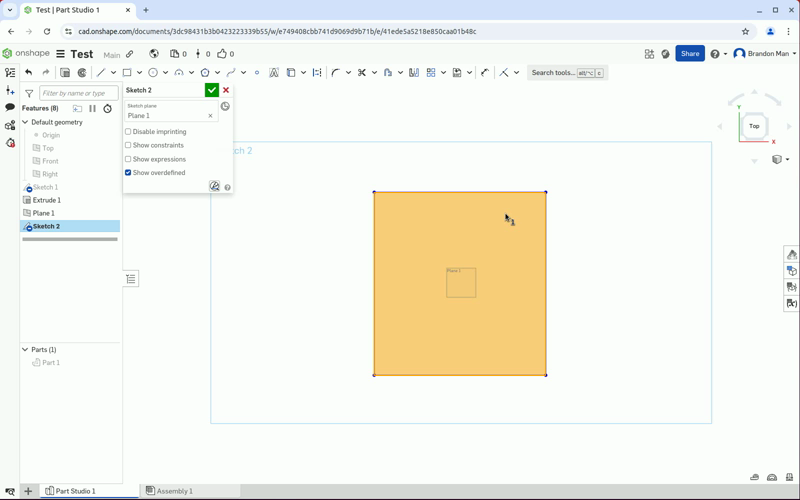
mouse_move(73, 352)
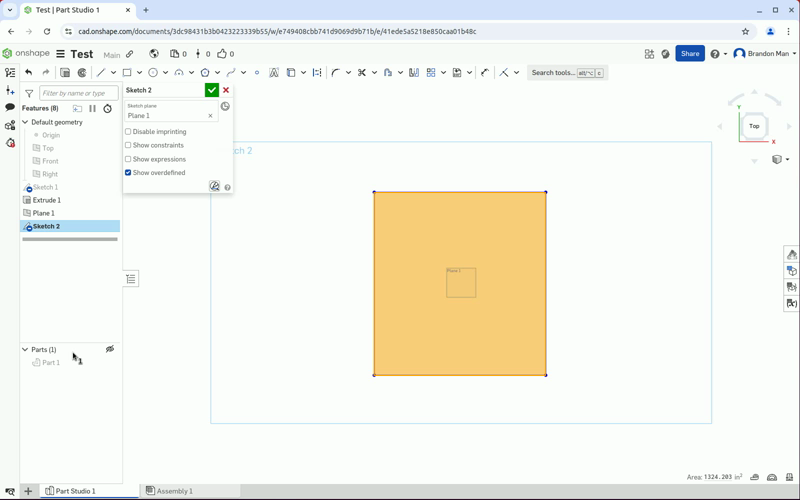
key(shift+y)
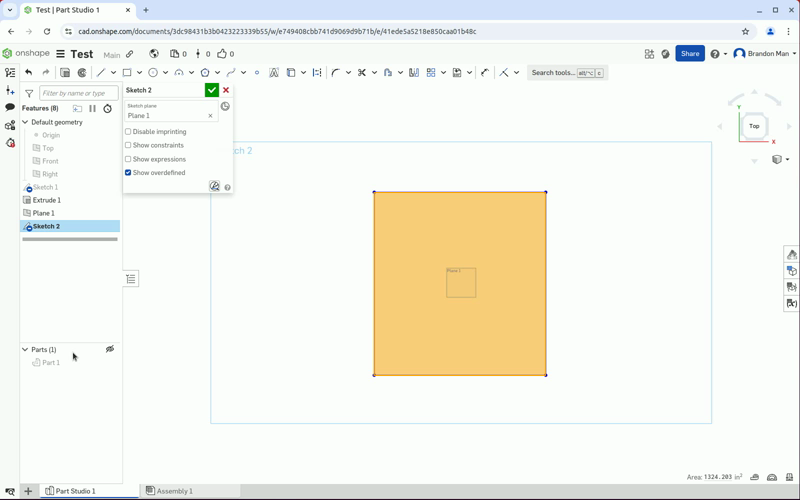
key(shift+e)
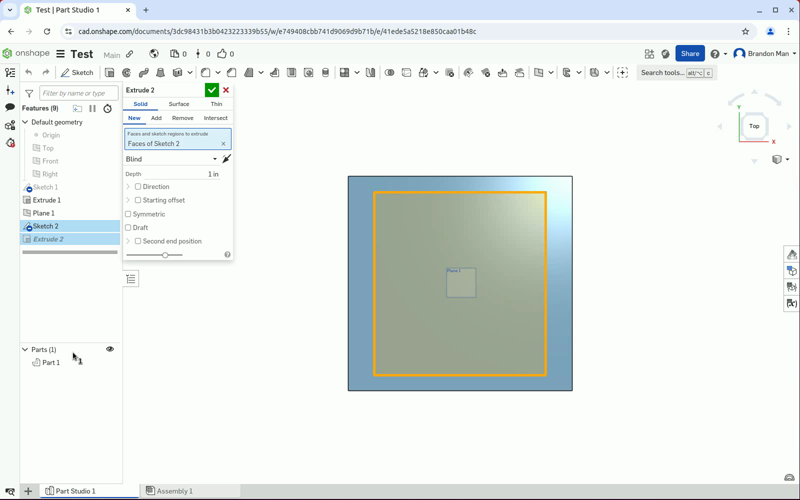
mouse_move(143, 106)
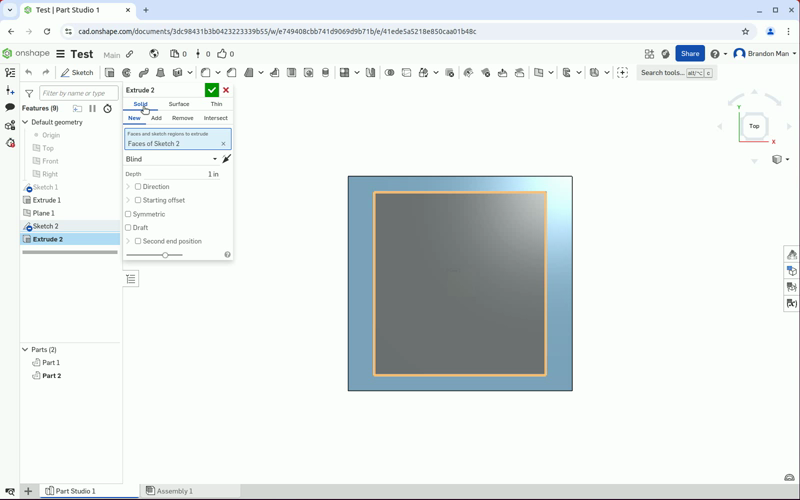
click(143, 106)
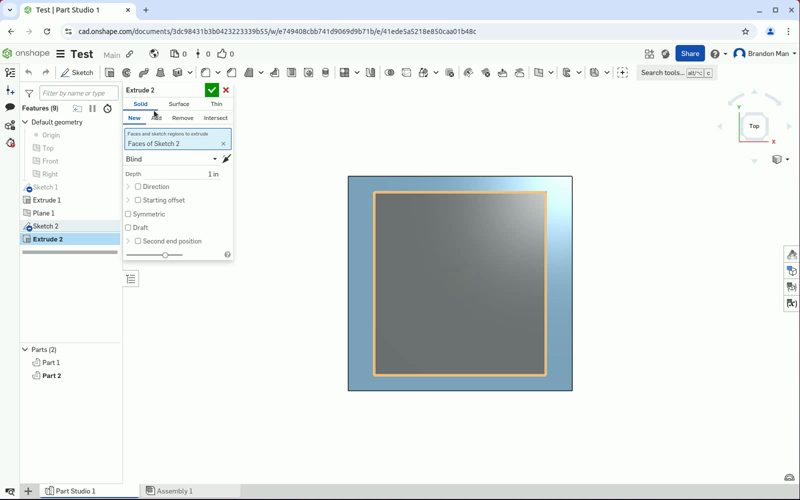
mouse_move(186, 120)
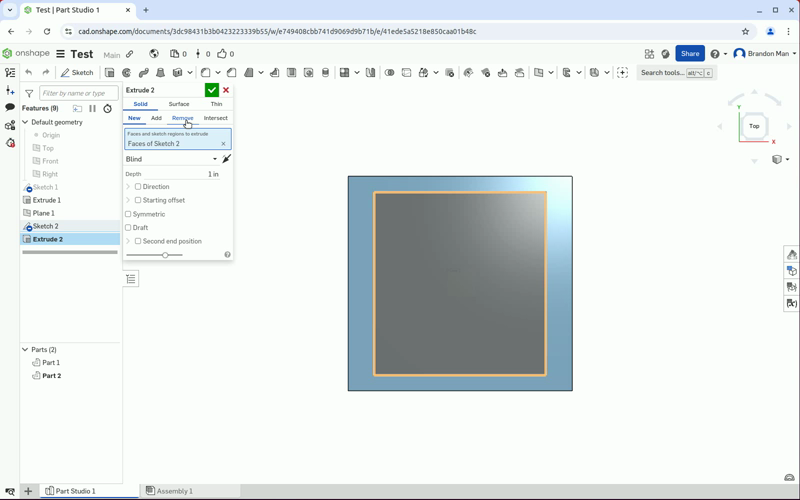
click(186, 120)
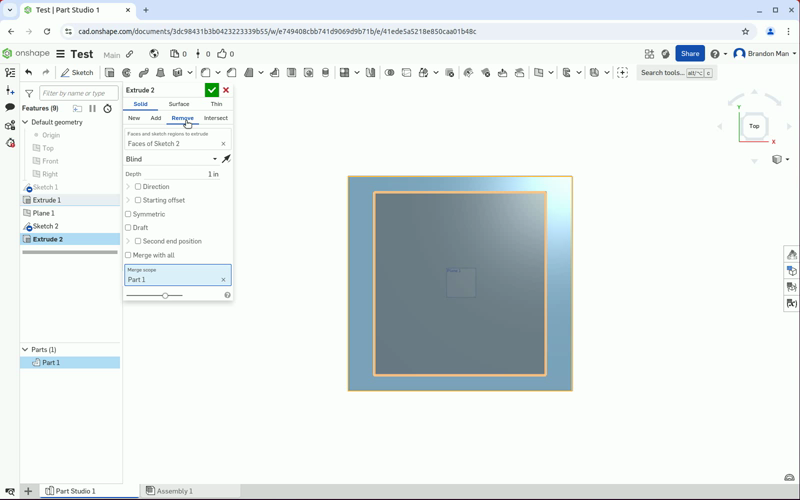
key(tab, 4)
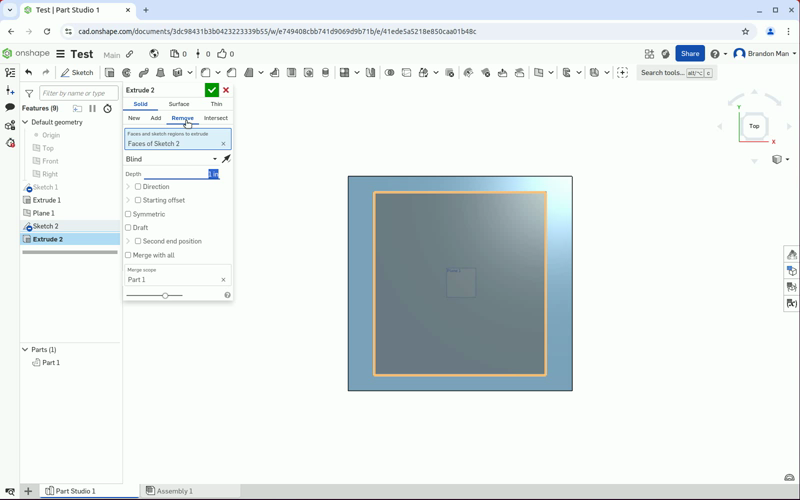
text(-1.685)
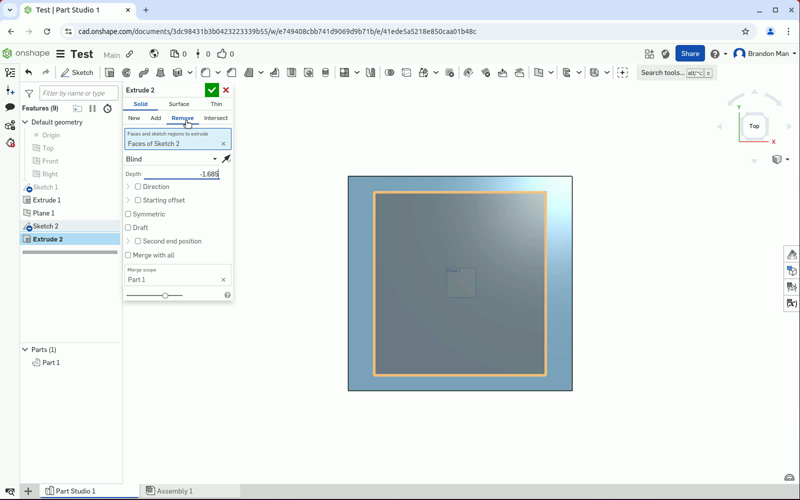
key(tab, 6)
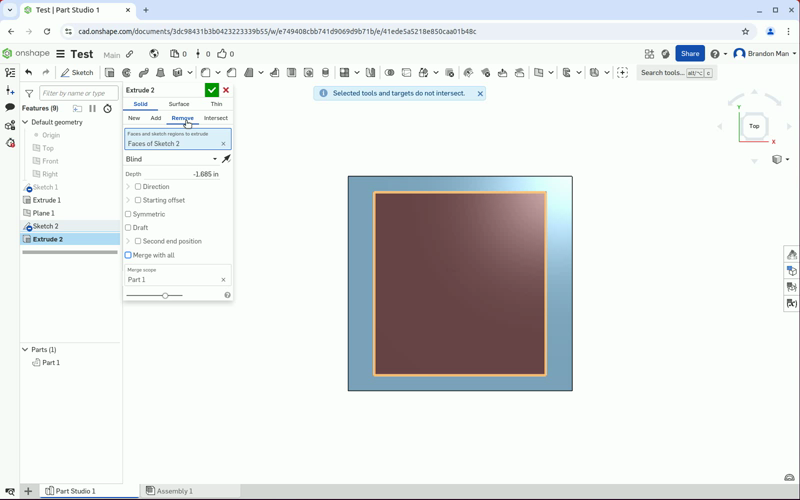
key(space)
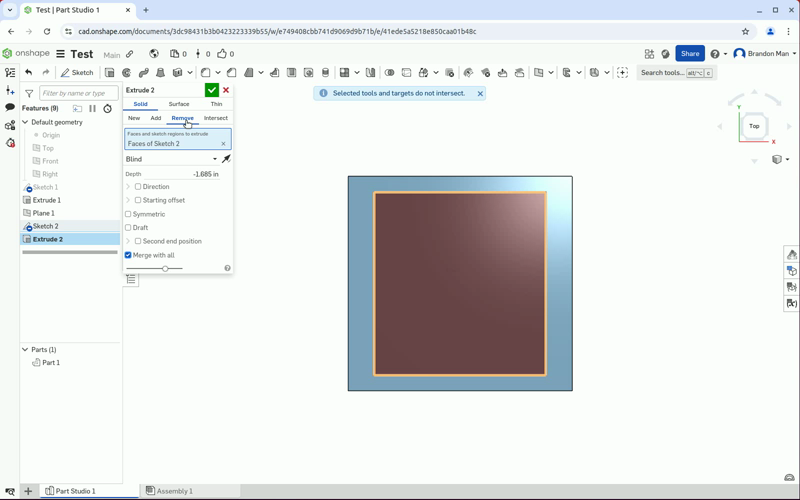
key(enter)
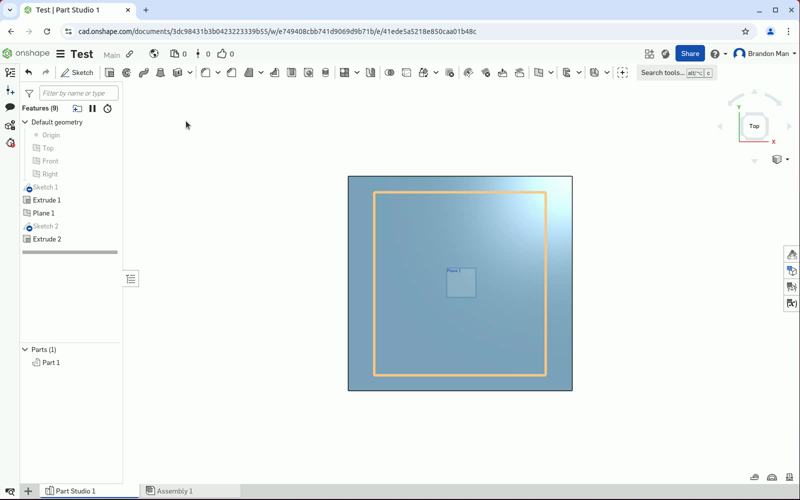
key(shift+h)
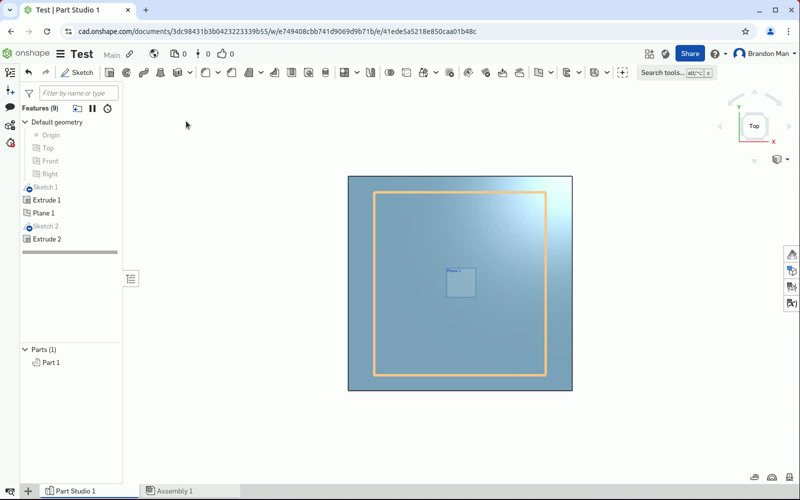
key(shift+h)
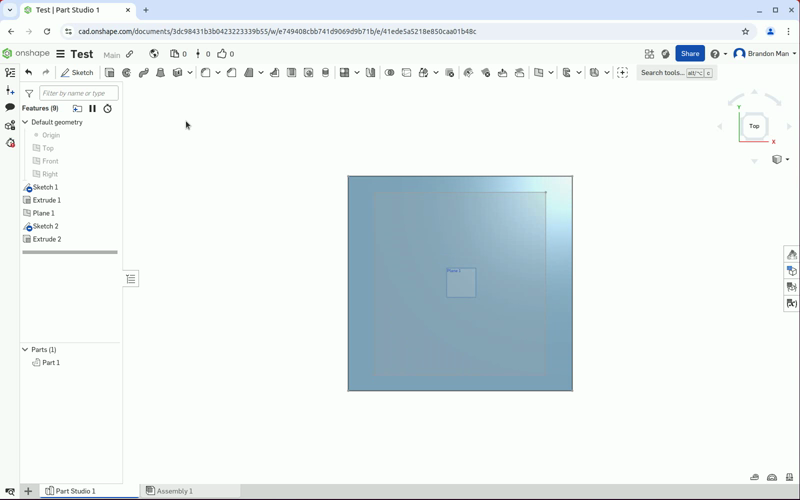
key(shift+7)
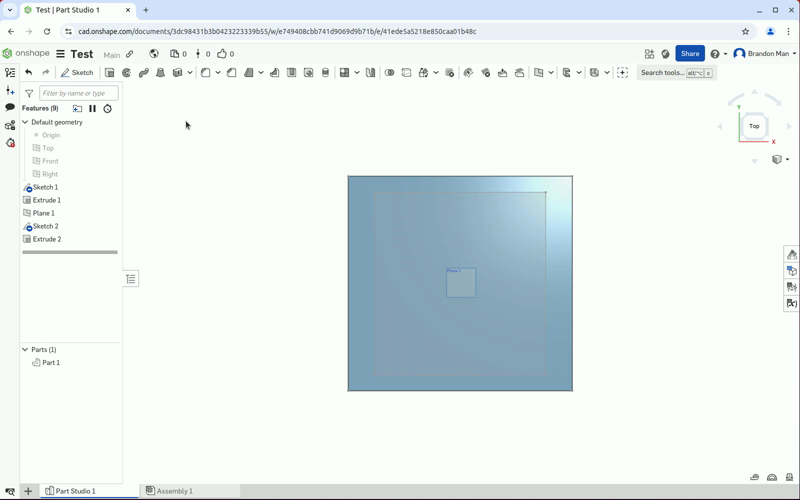
key(up, 3)
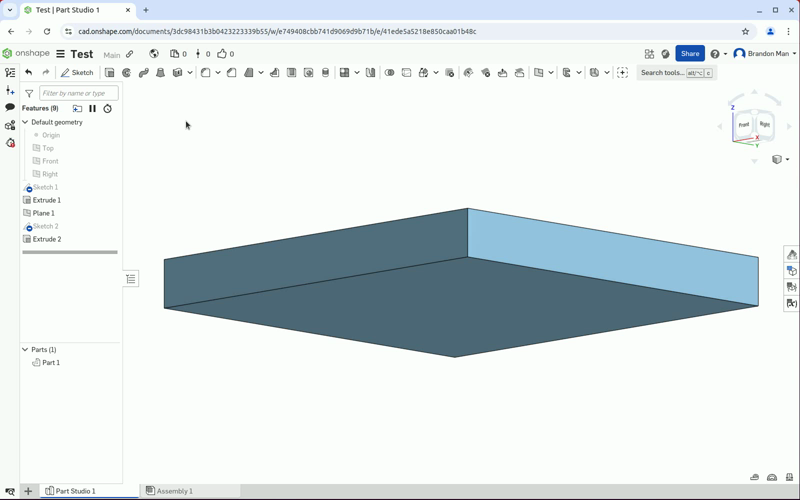
key(left, 3)
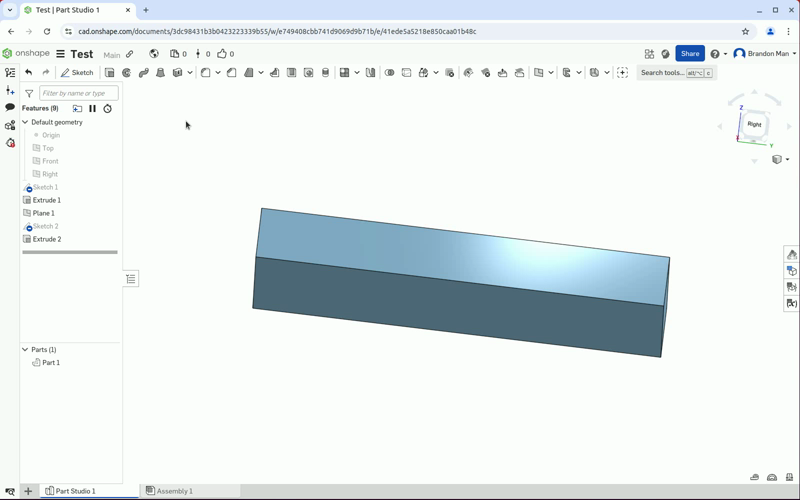
key(right, 3)
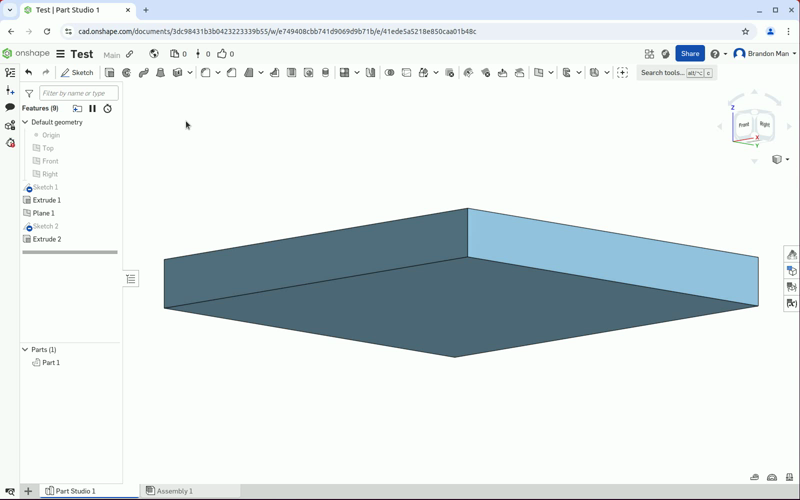
key(down, 3)
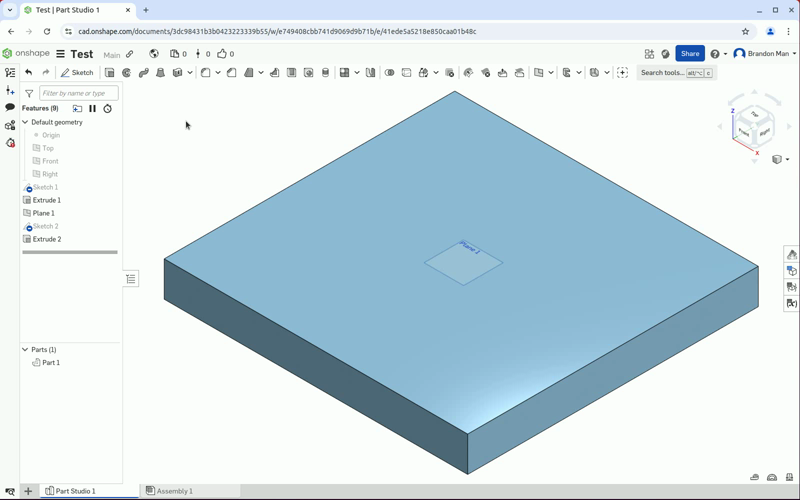
mouse_move(73, 189)
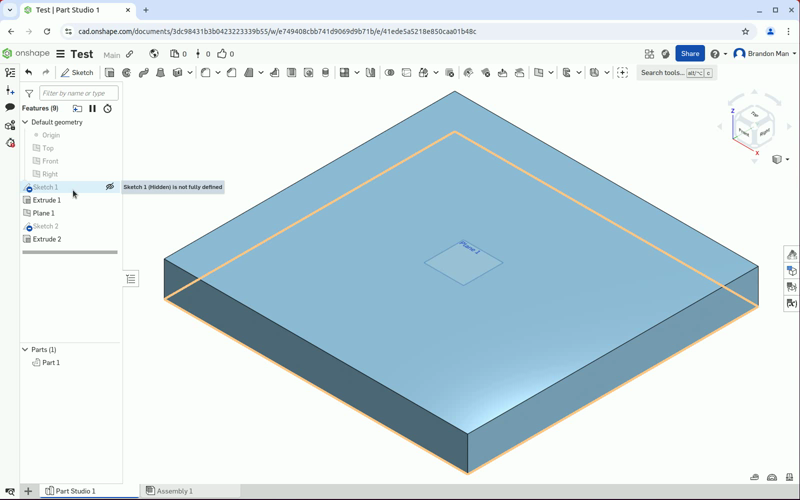
click(73, 189)